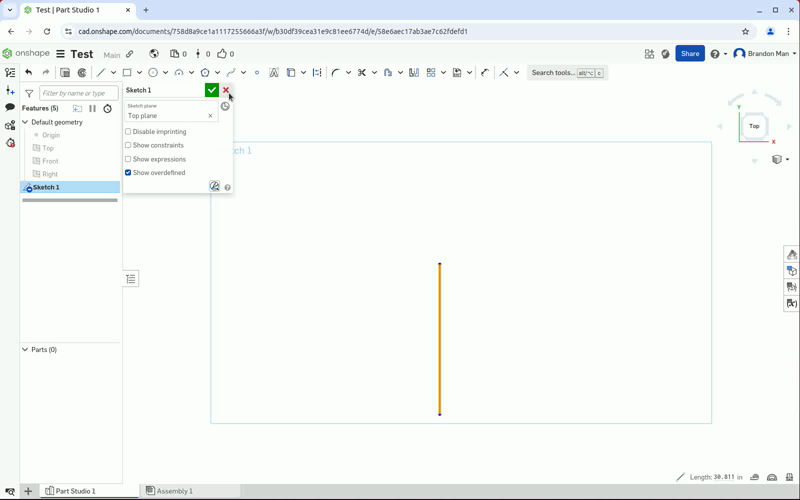
key(shift+h)
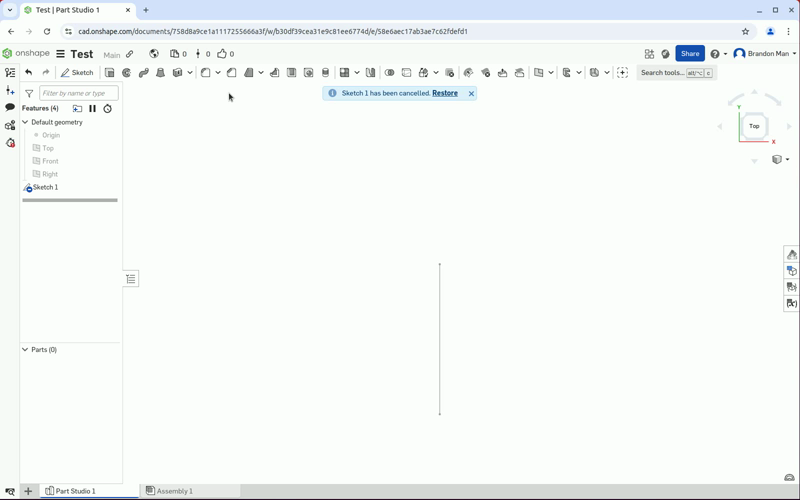
mouse_move(73, 352)
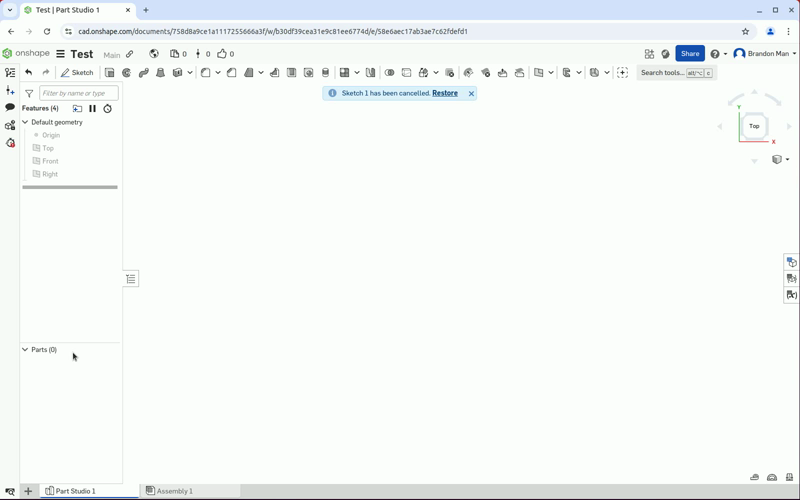
key(y)
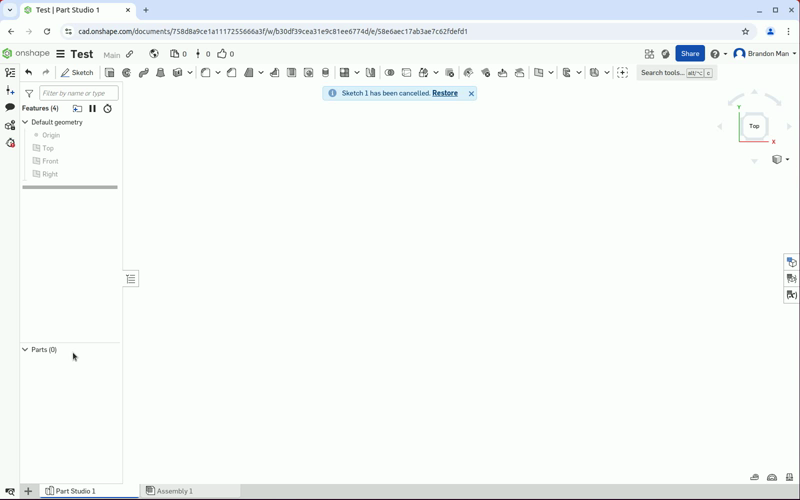
key(shift+p)
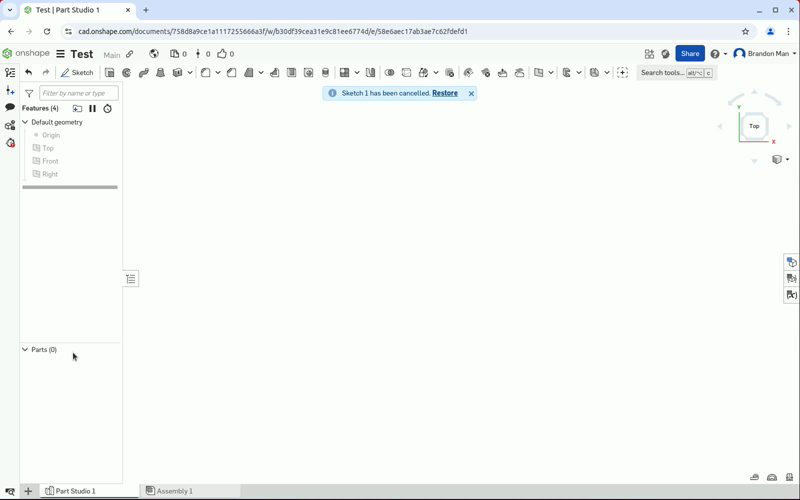
key(space)
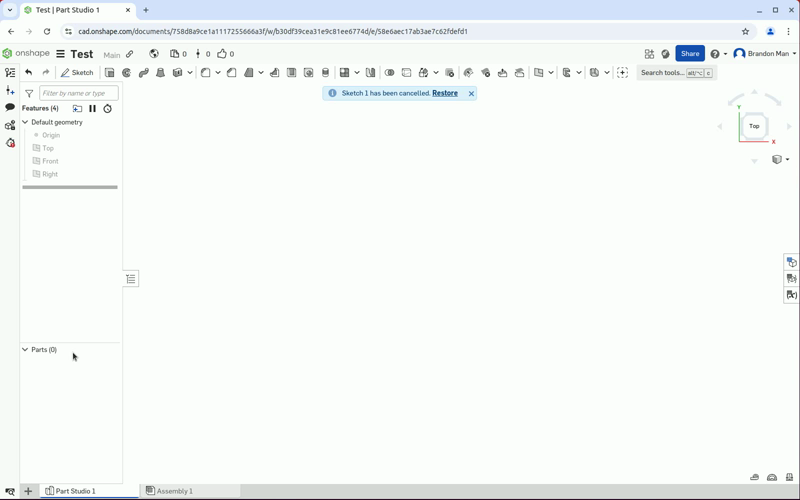
key_down(shift)
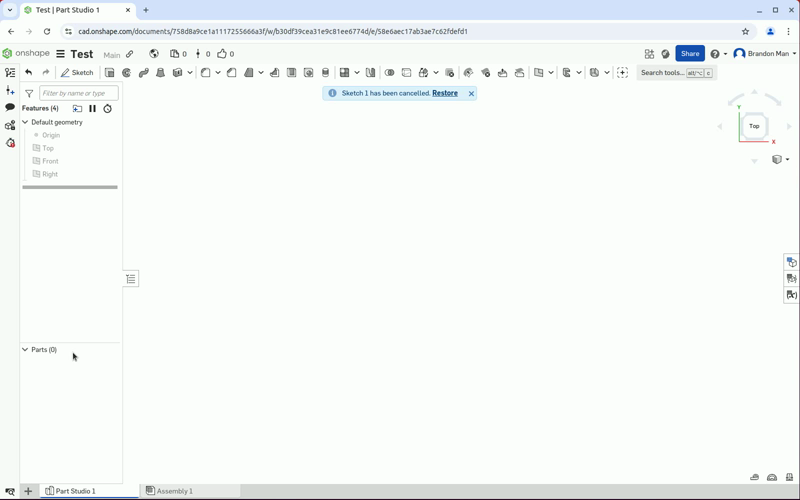
key(up)
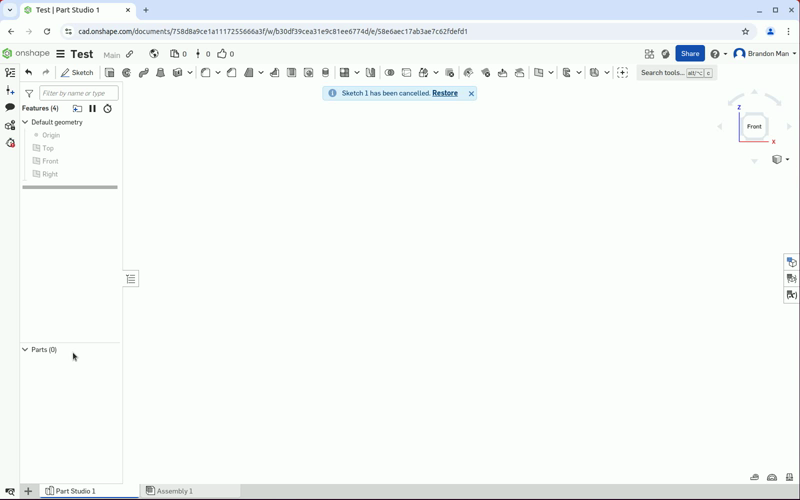
key_up(shift)
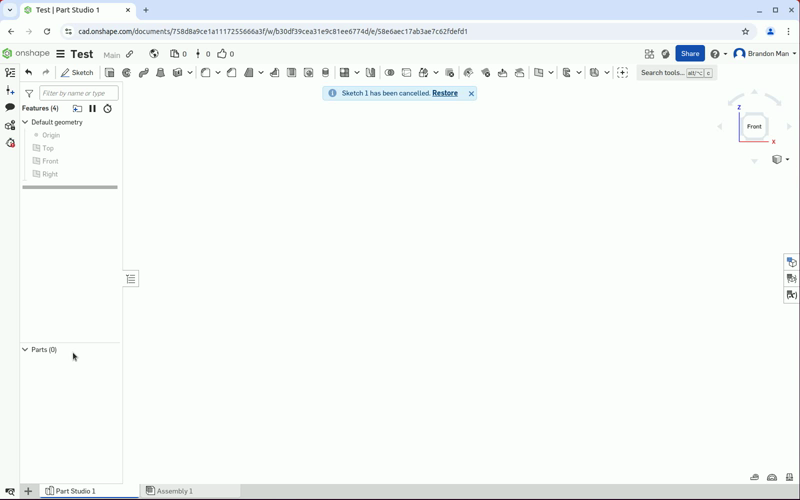
mouse_move(73, 352)
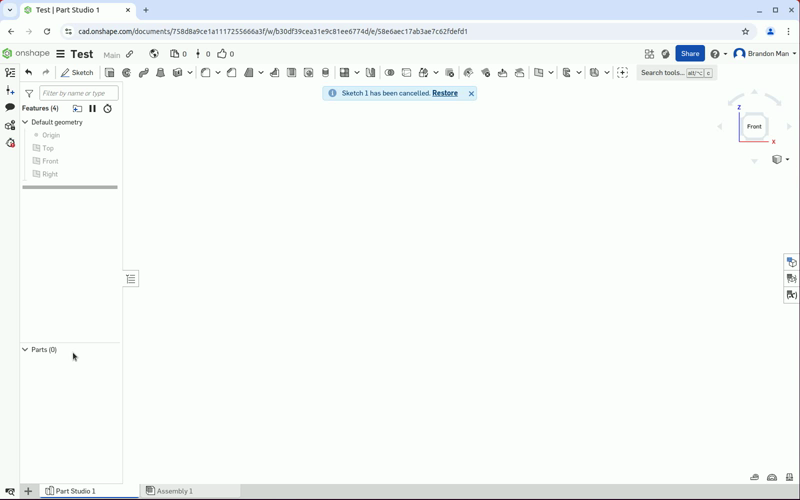
key(shift+y)
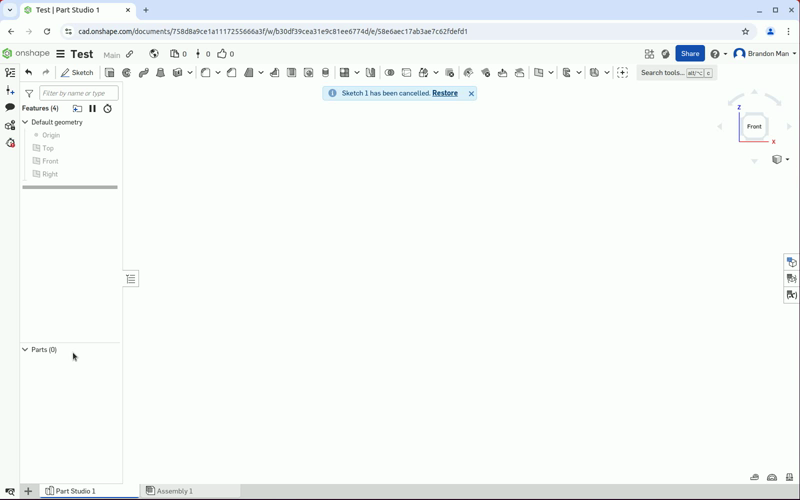
key(shift+s)
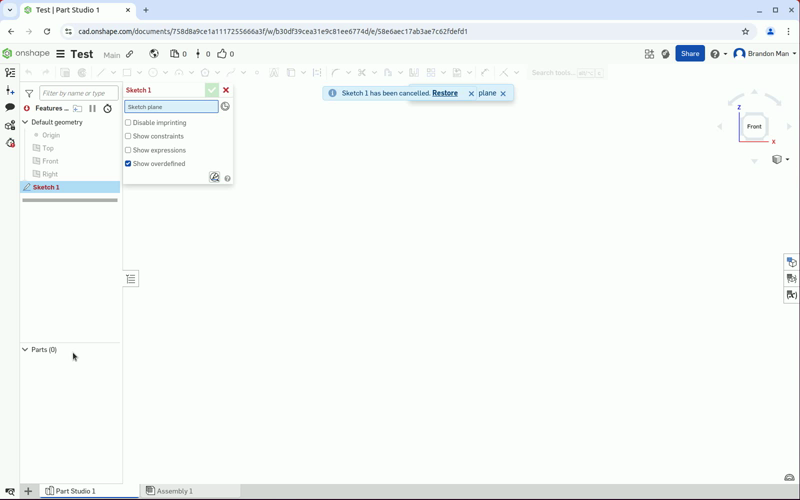
mouse_move(73, 163)
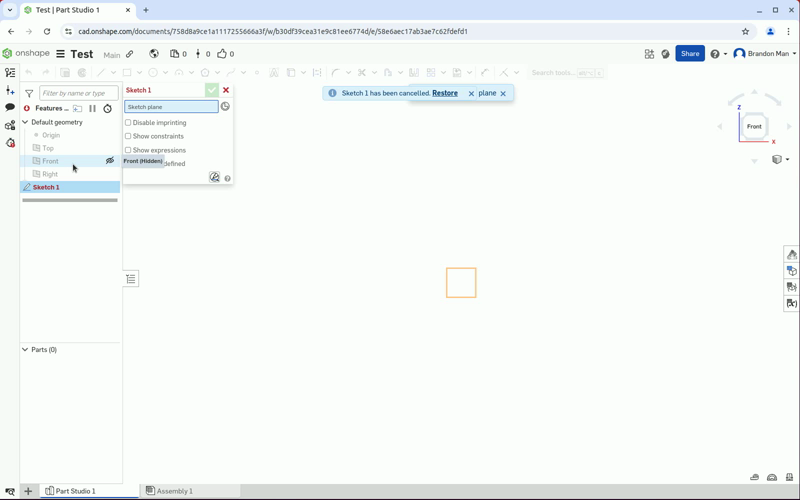
click(73, 163)
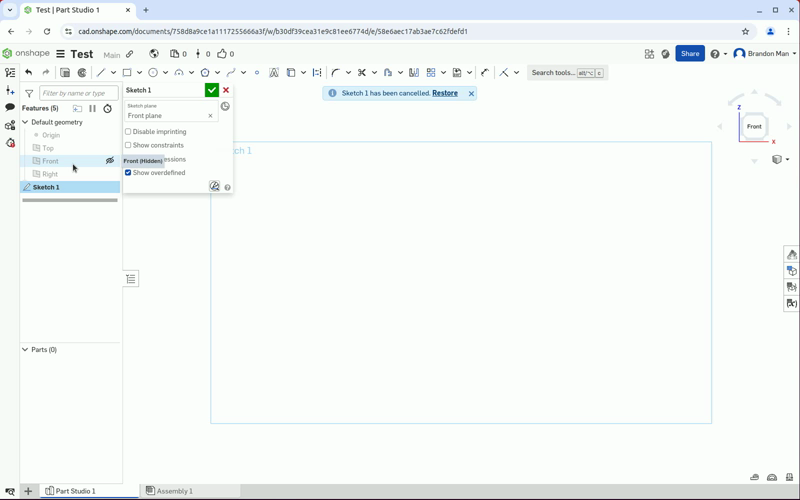
mouse_move(73, 352)
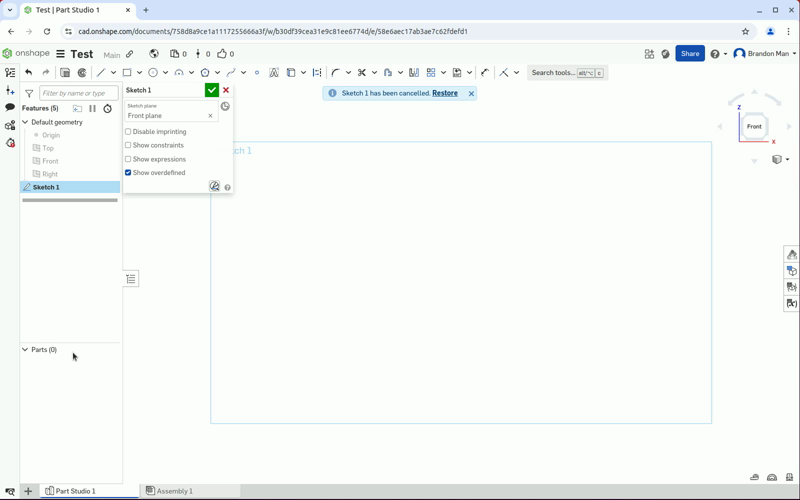
key(y)
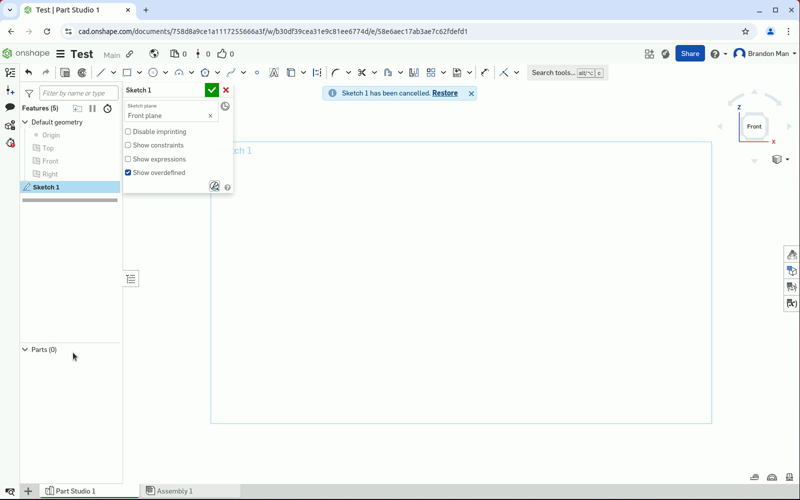
key(l)
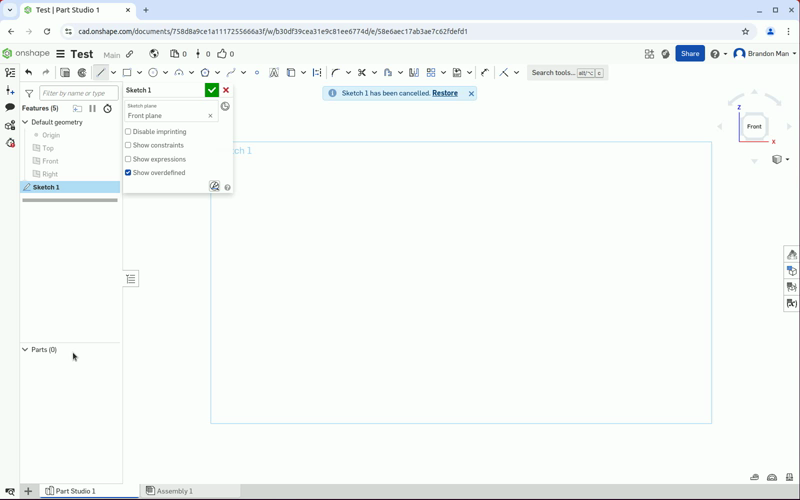
key_down(shift)
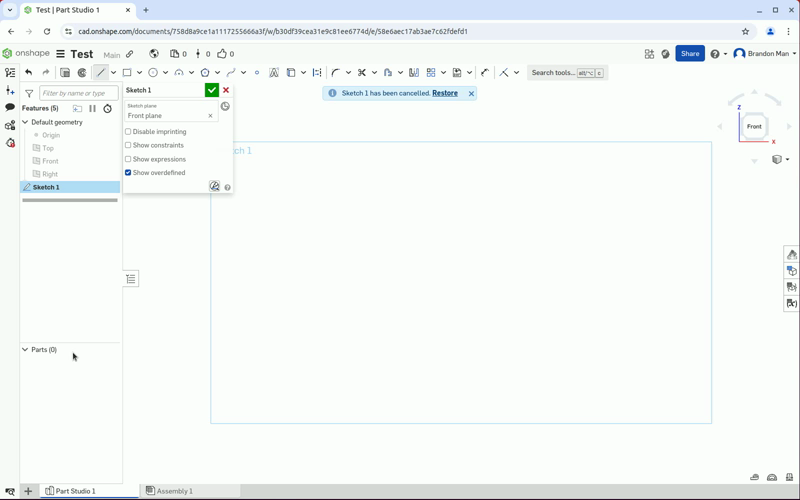
mouse_move(404, 282)
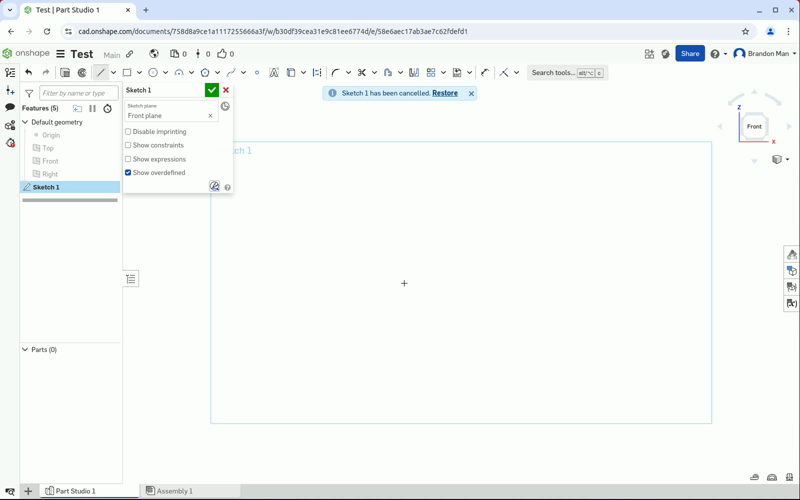
click(404, 282)
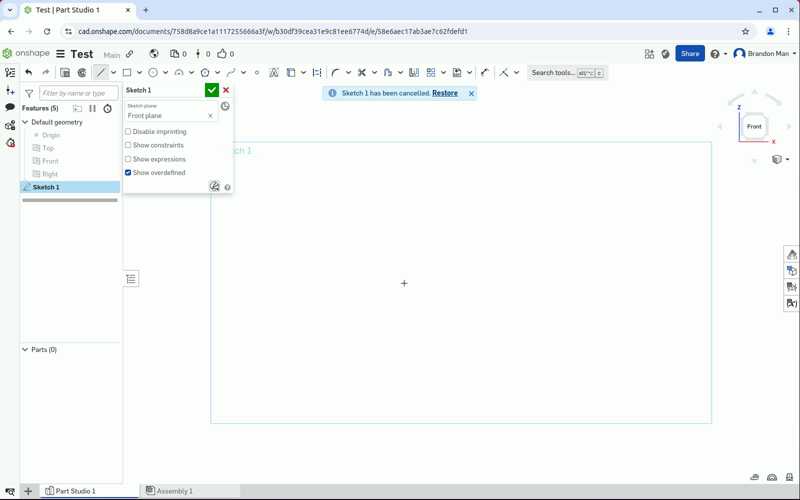
key_up(shift)
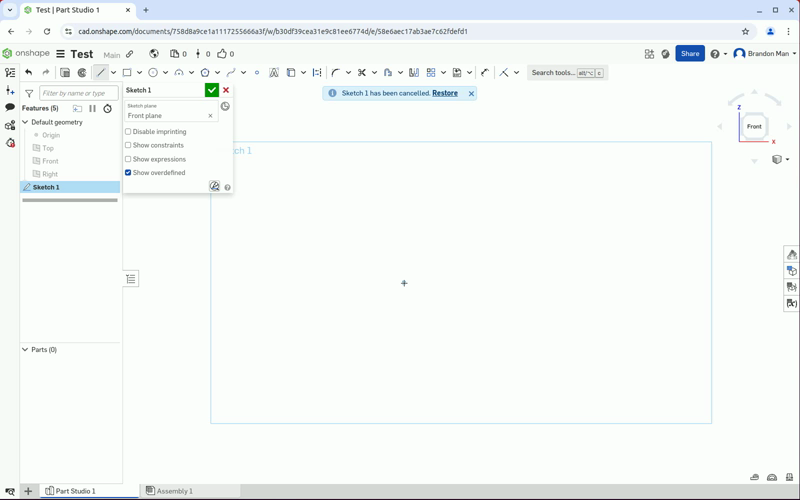
key_down(shift)
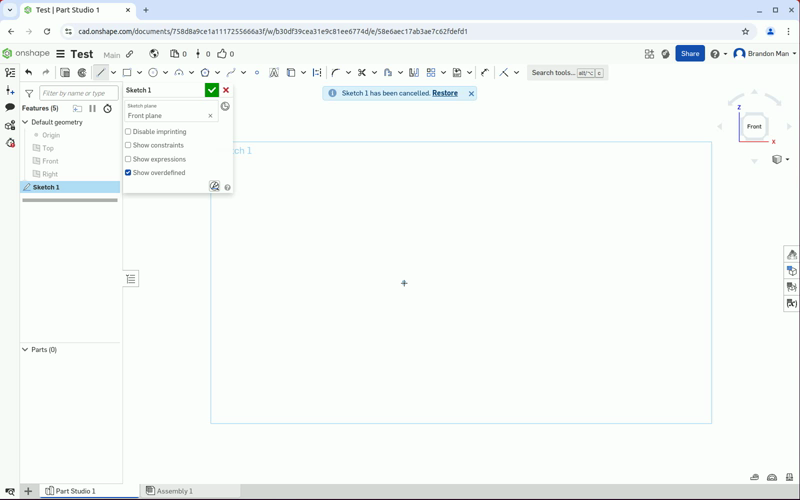
mouse_move(434, 282)
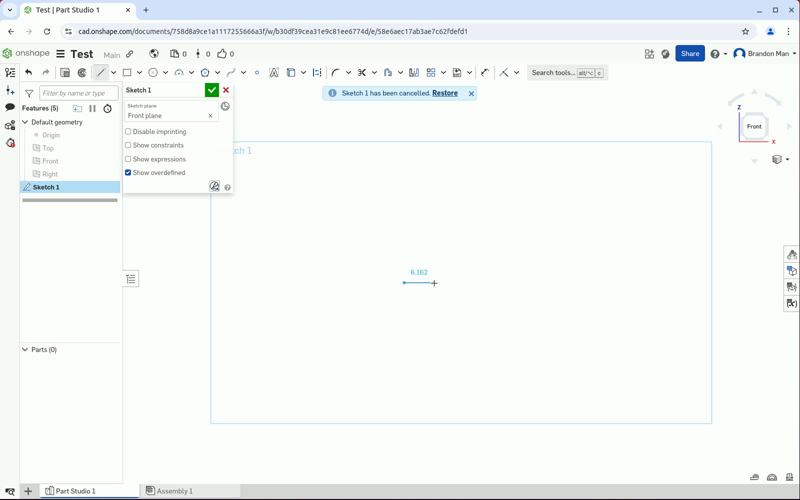
mouse_move(461, 282)
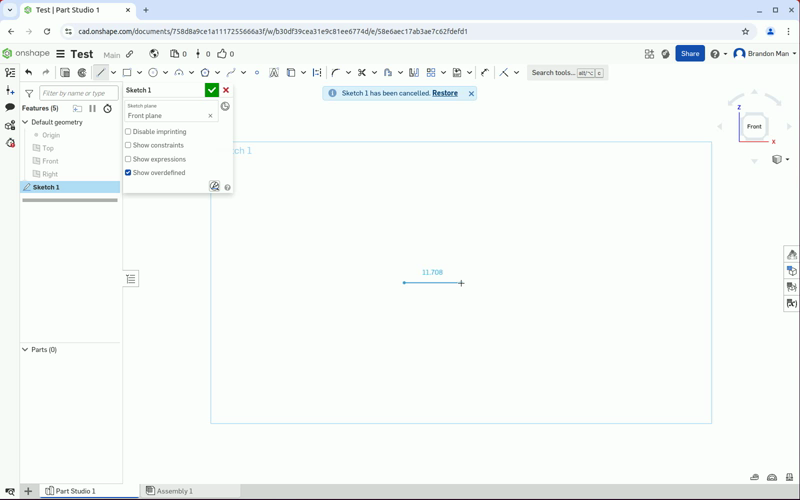
click(461, 282)
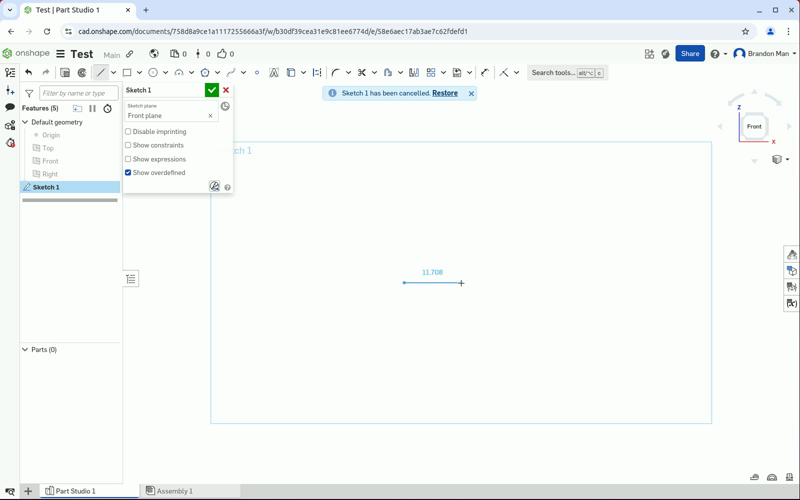
key_up(shift)
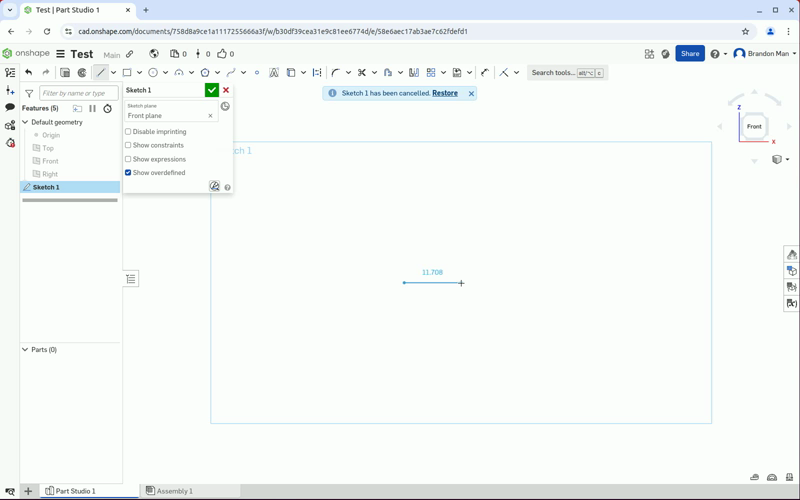
key_down(shift)
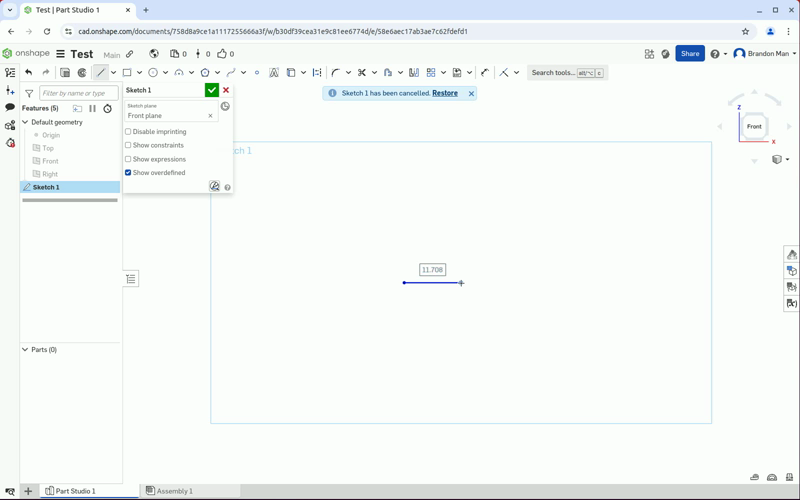
mouse_move(461, 170)
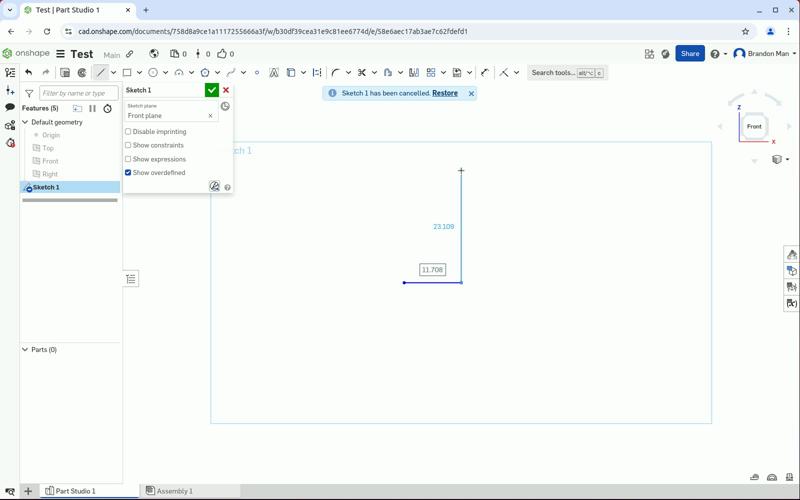
click(461, 170)
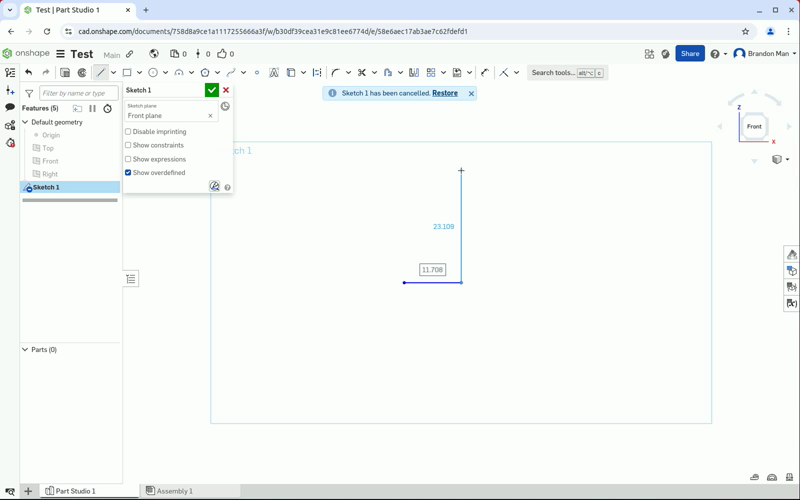
key_up(shift)
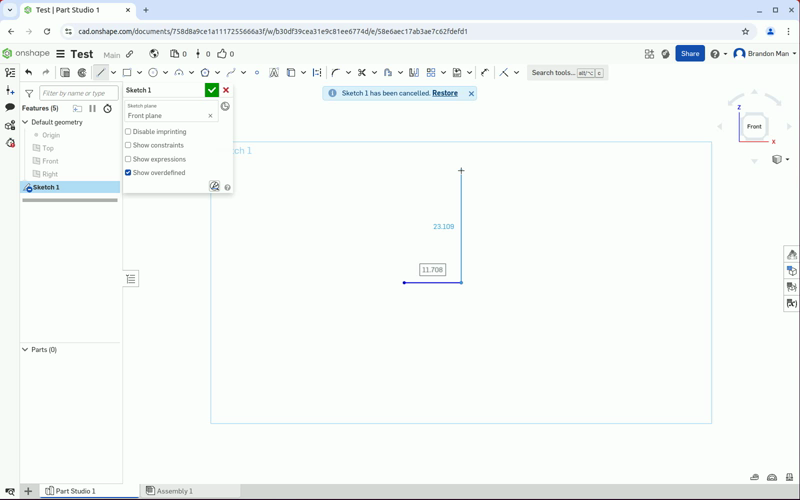
key_down(shift)
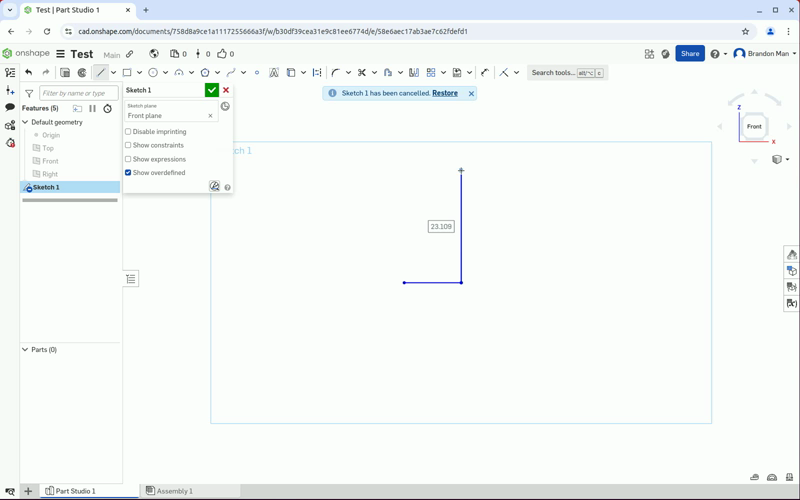
mouse_move(491, 170)
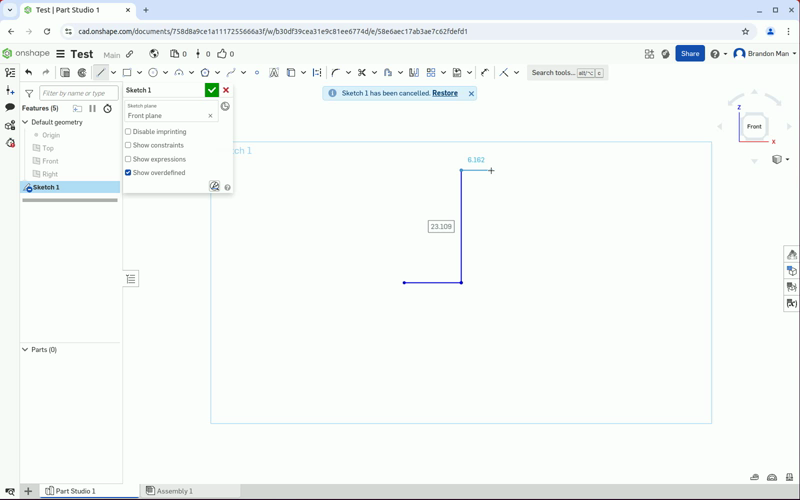
mouse_move(404, 170)
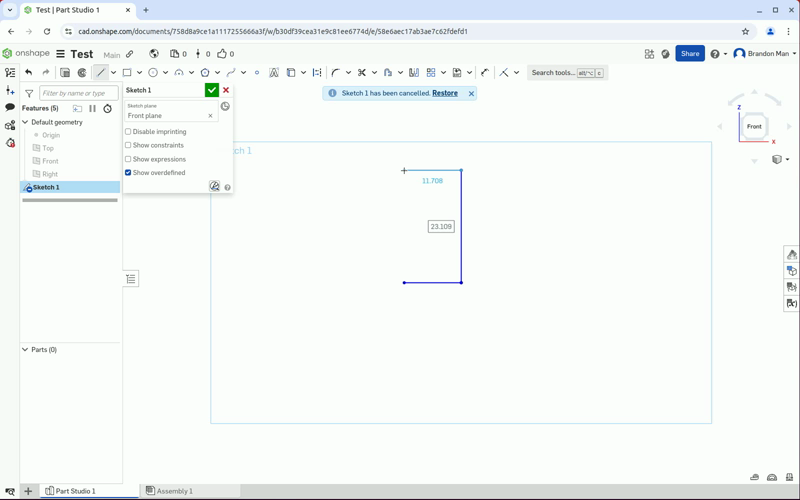
click(404, 170)
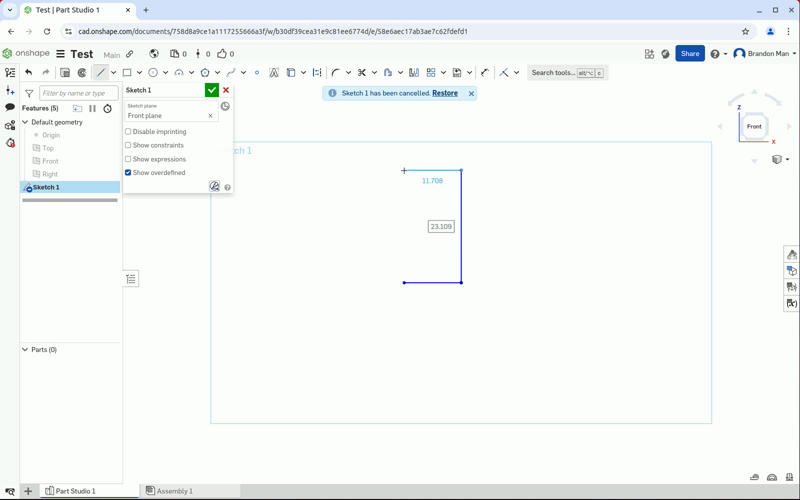
key_up(shift)
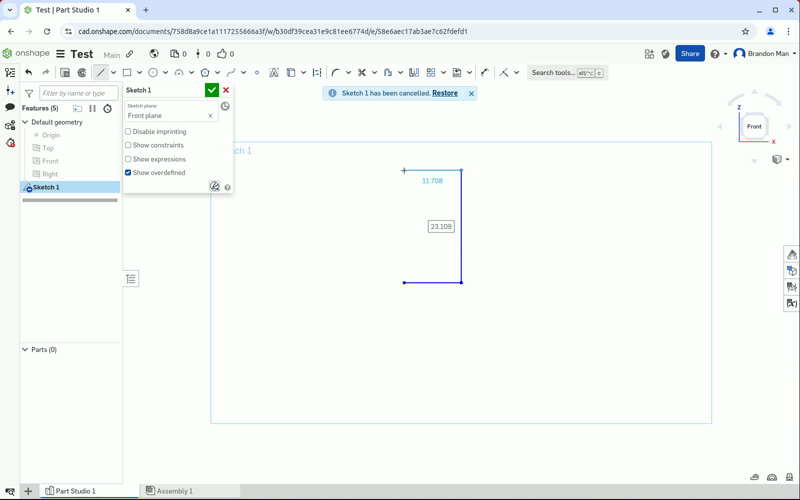
key_down(shift)
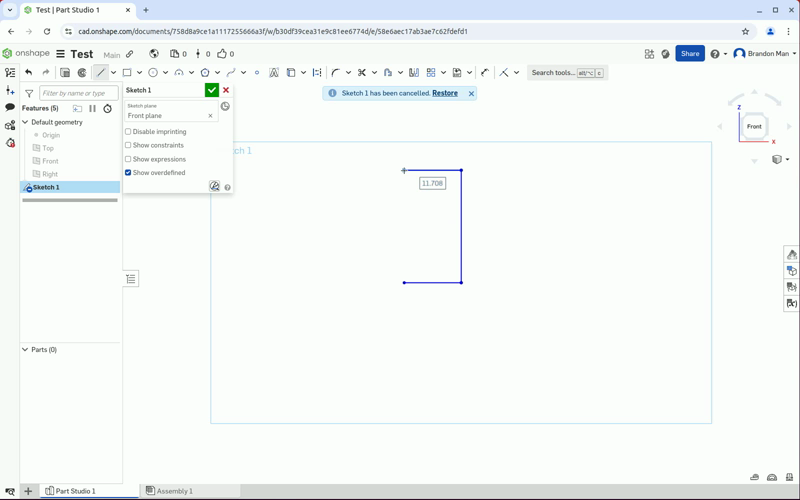
mouse_move(404, 282)
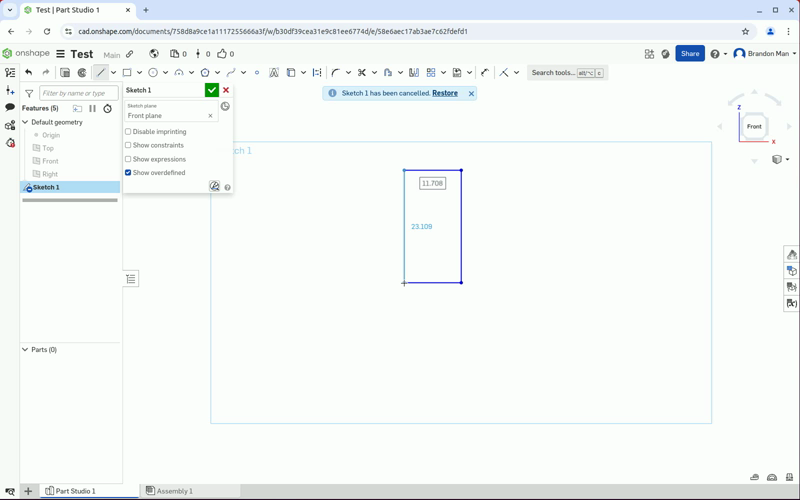
key_up(shift)
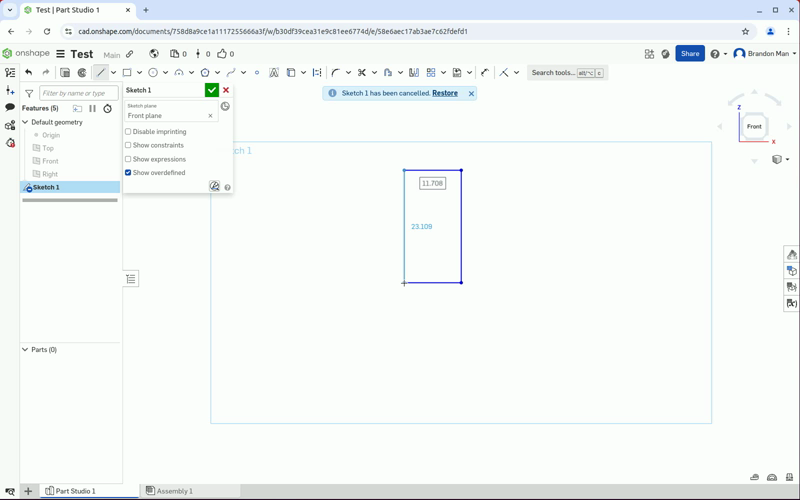
click(404, 282)
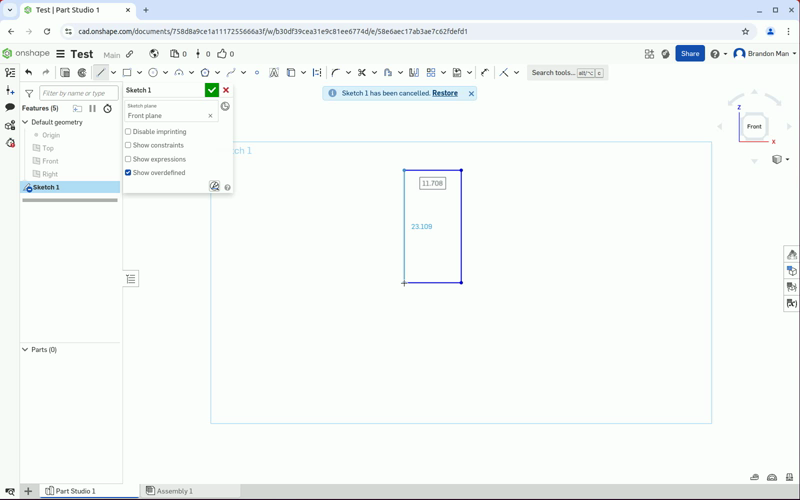
key(esc)
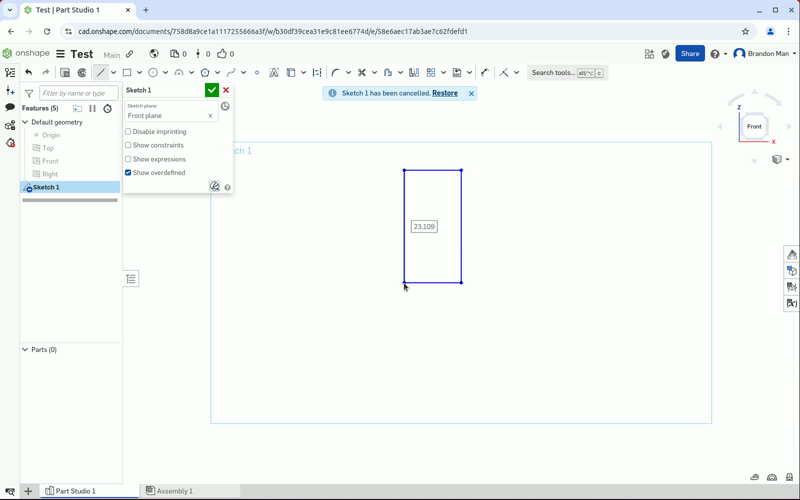
mouse_move(417, 211)
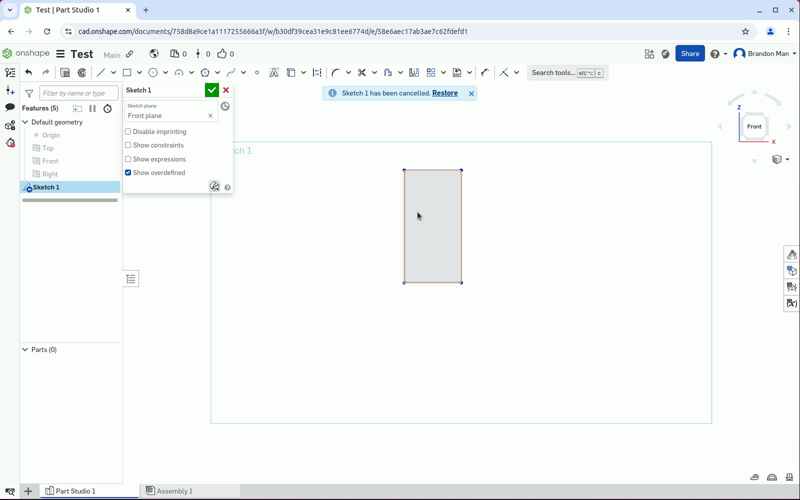
click(417, 211)
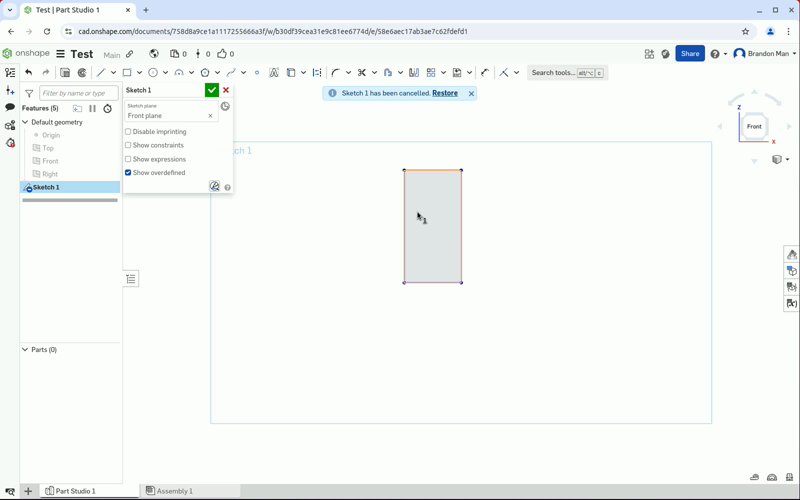
mouse_move(73, 352)
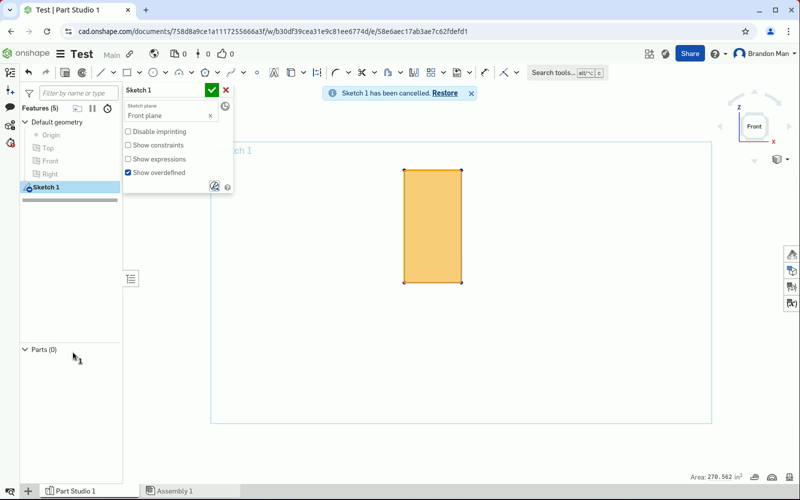
key(shift+y)
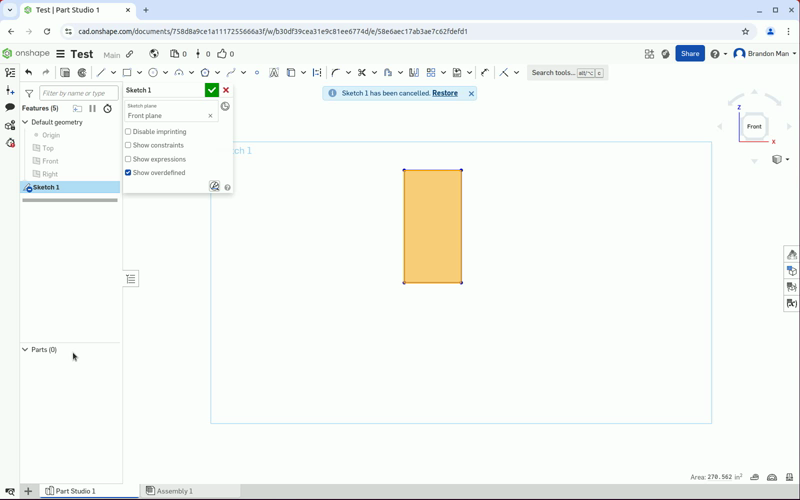
key(shift+e)
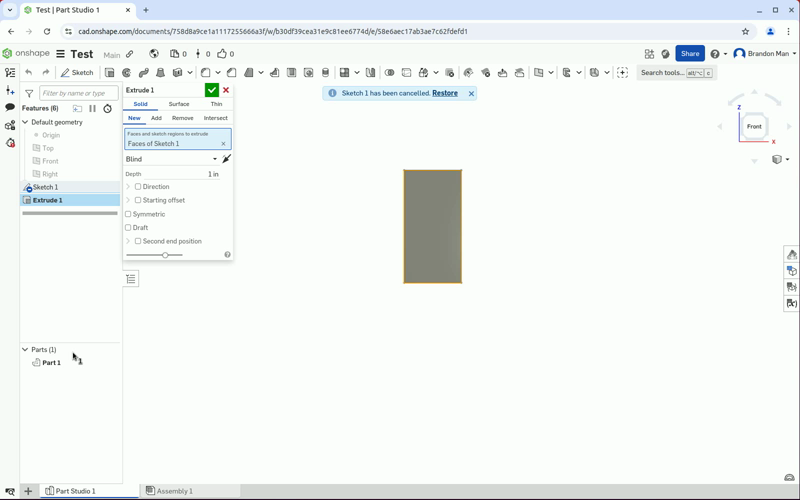
mouse_move(143, 106)
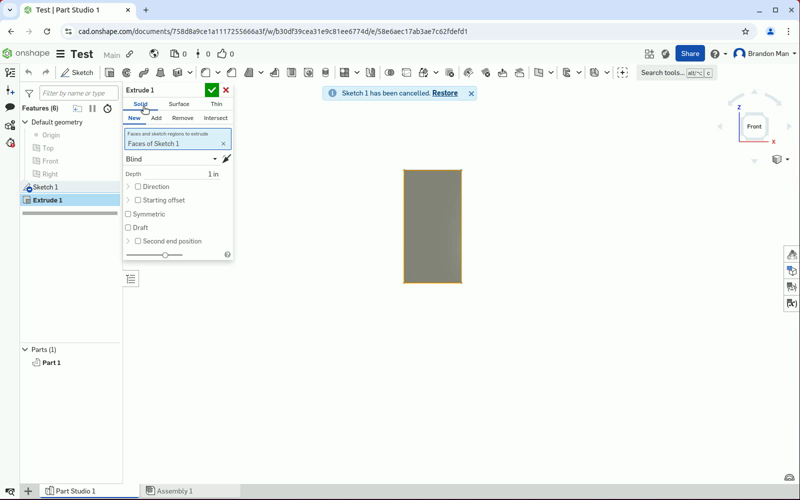
click(143, 106)
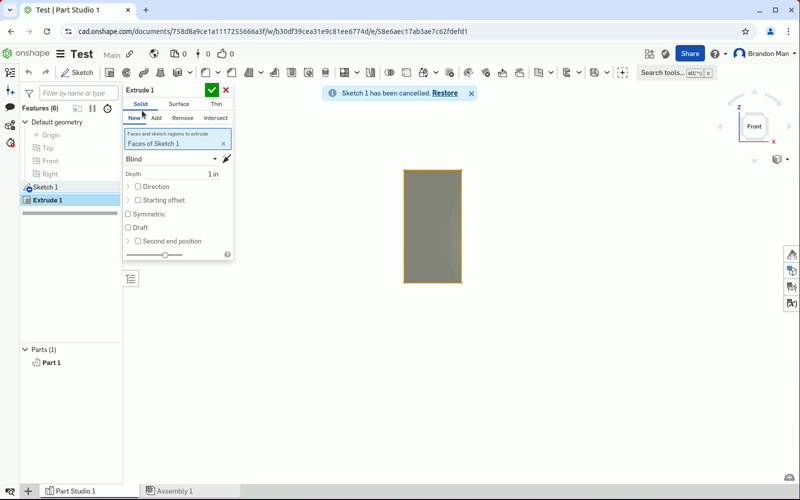
mouse_move(137, 120)
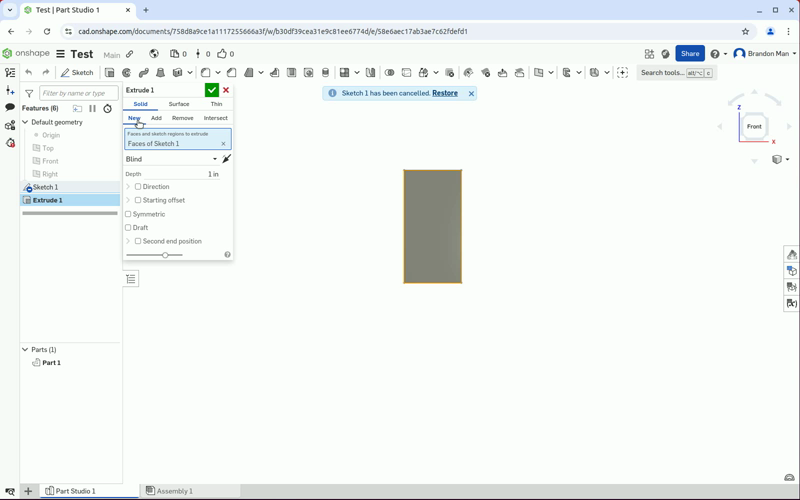
click(137, 120)
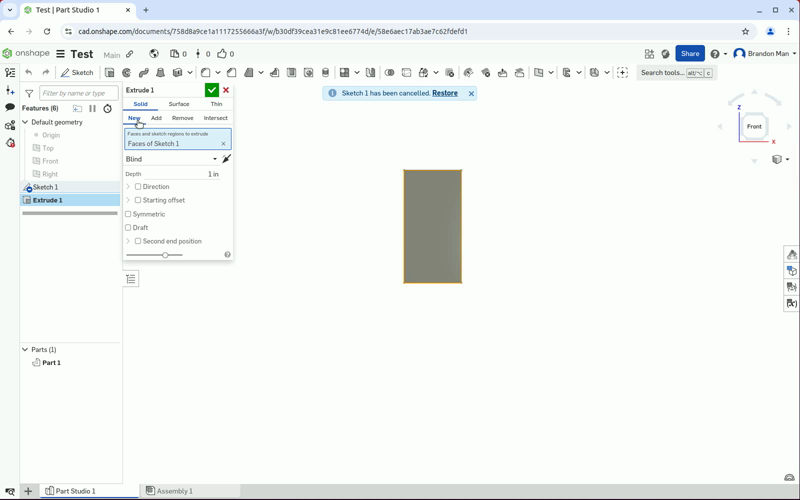
key(tab, 4)
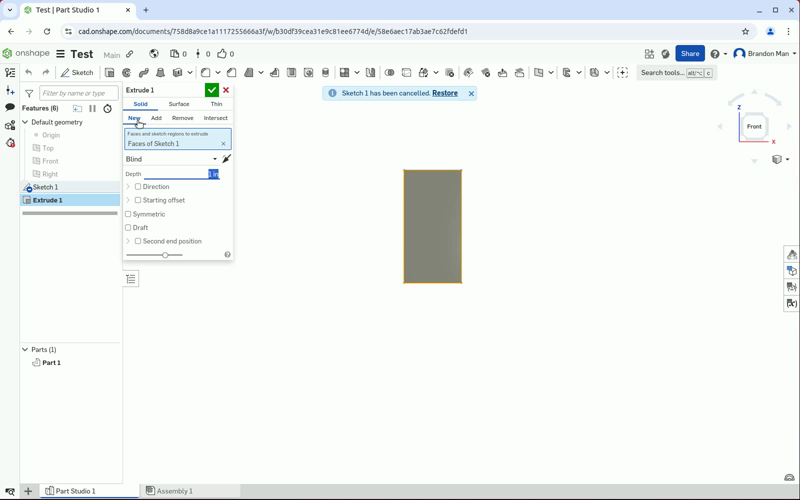
text(23.108)
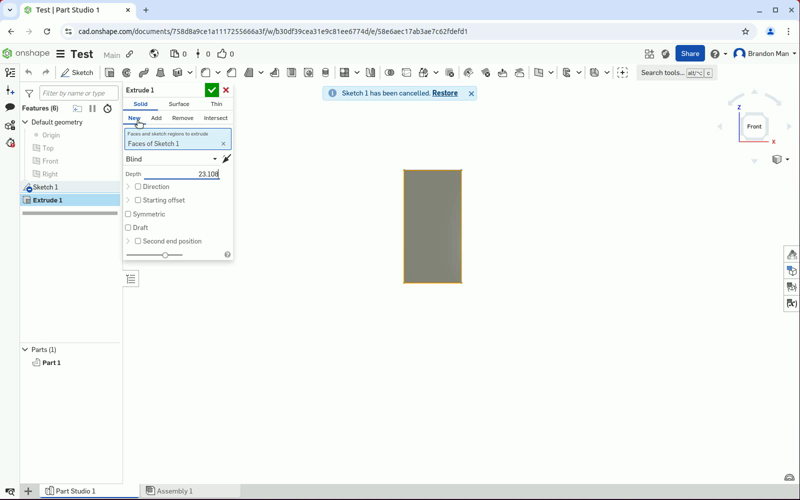
key(enter)
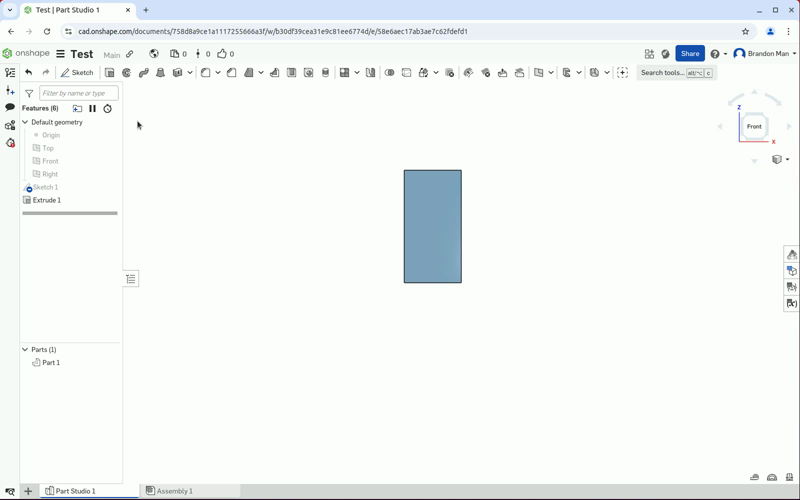
key(shift+h)
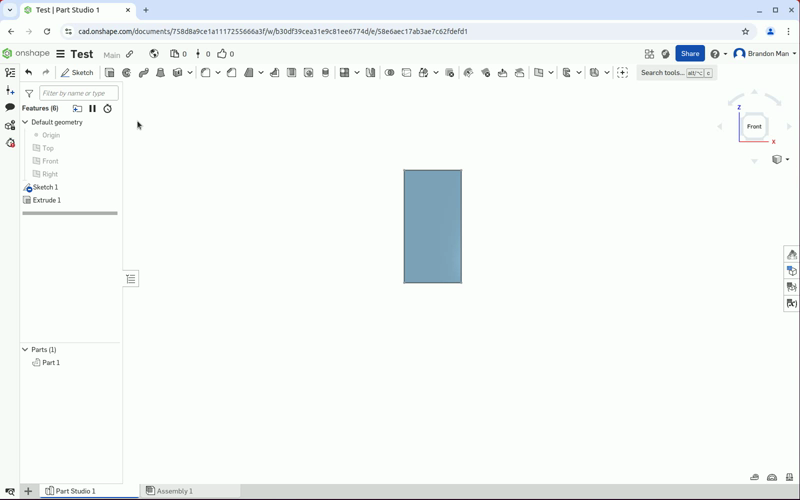
key(shift+h)
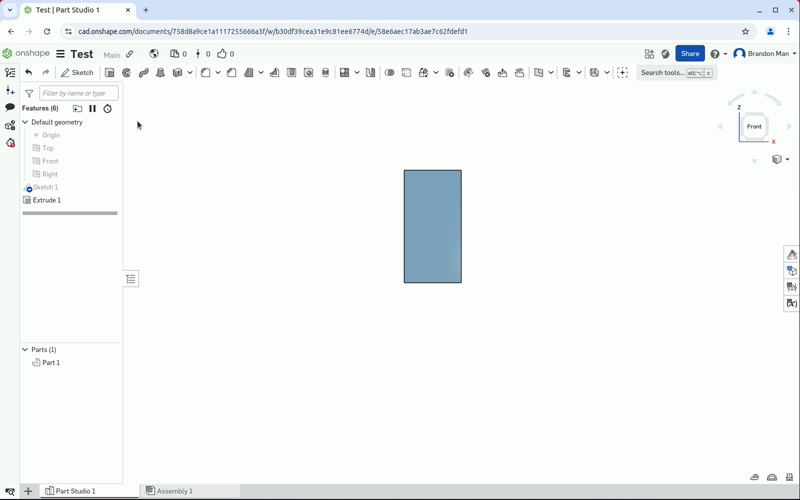
mouse_move(73, 189)
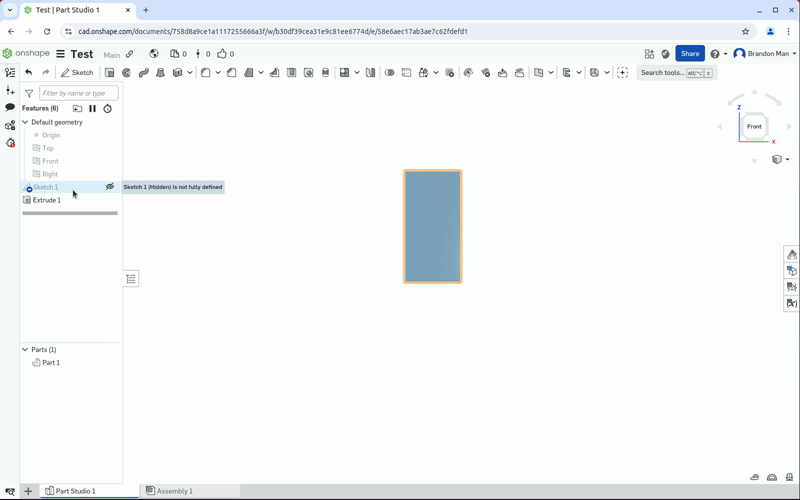
click(73, 189)
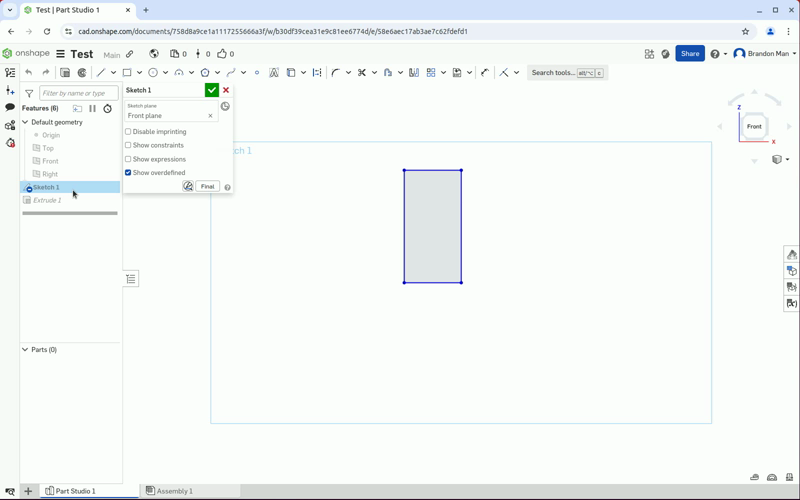
mouse_move(229, 92)
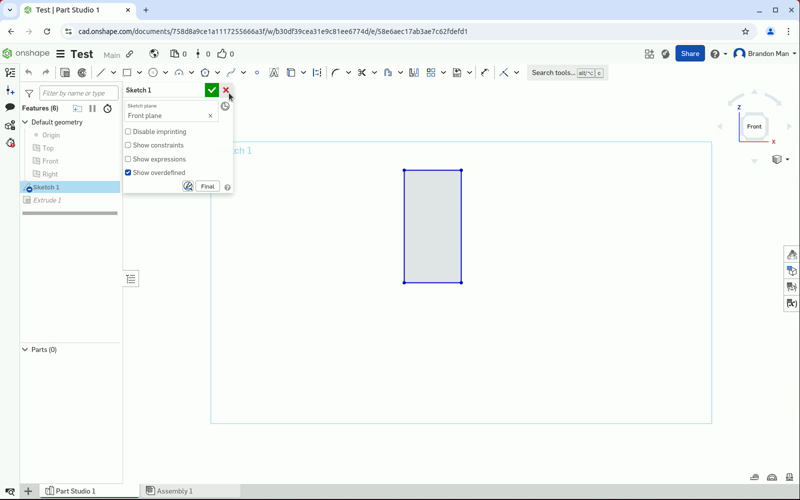
click(229, 92)
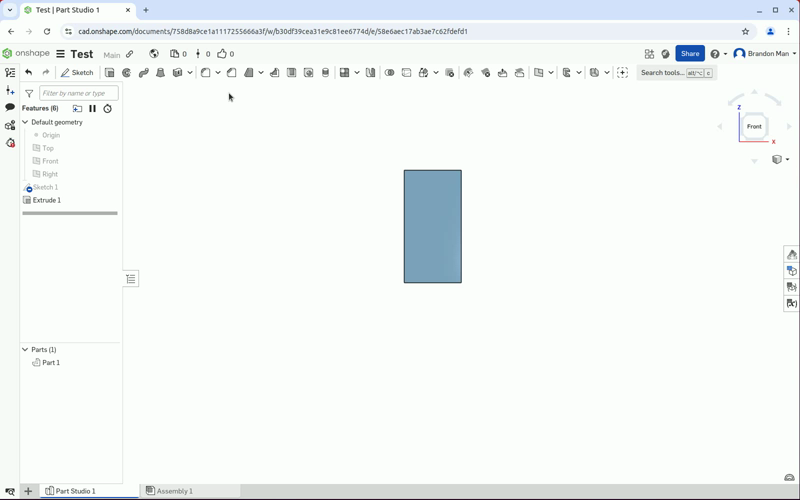
mouse_move(73, 352)
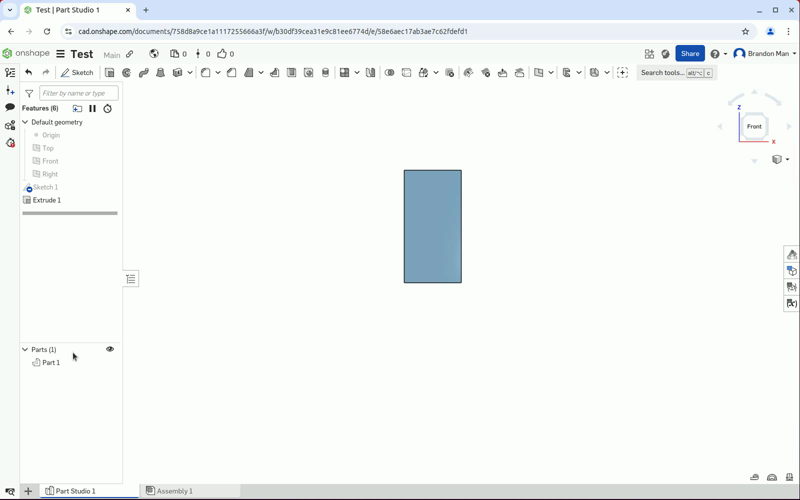
key(y)
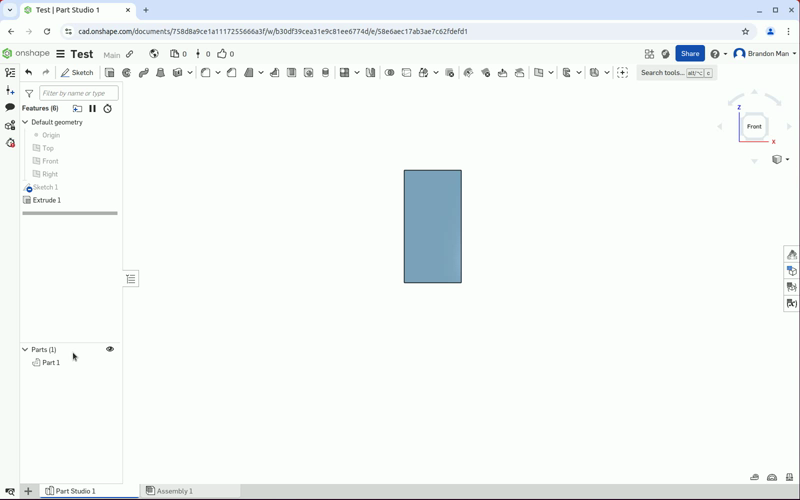
key(shift+p)
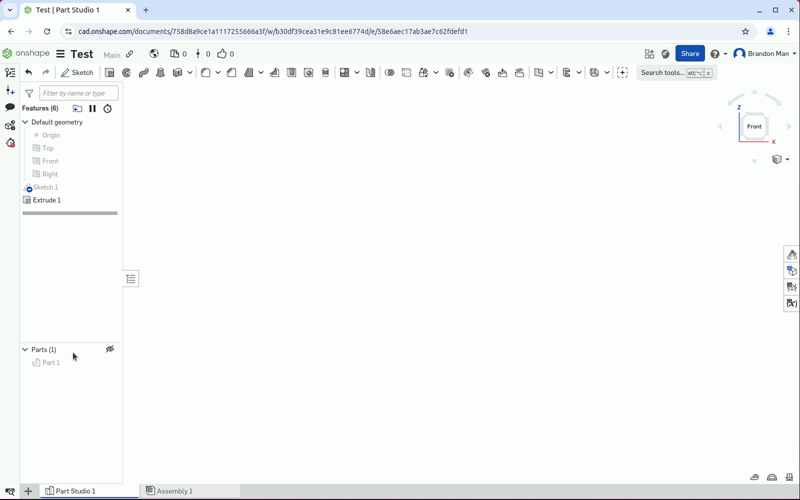
key(space)
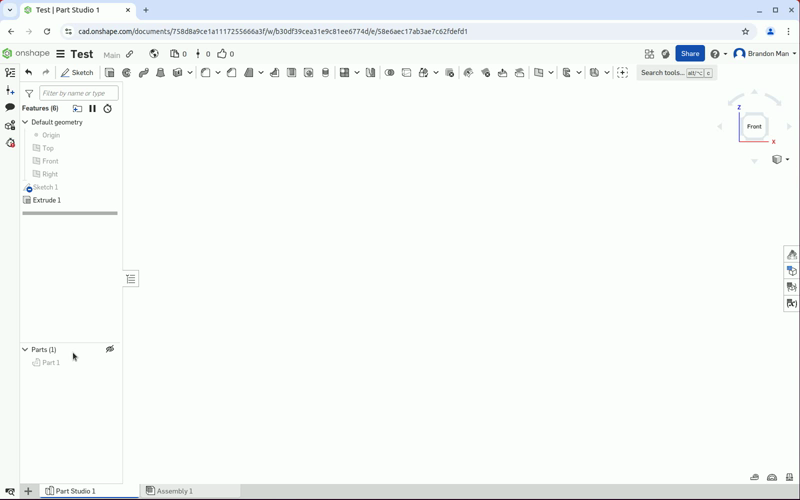
key_down(shift)
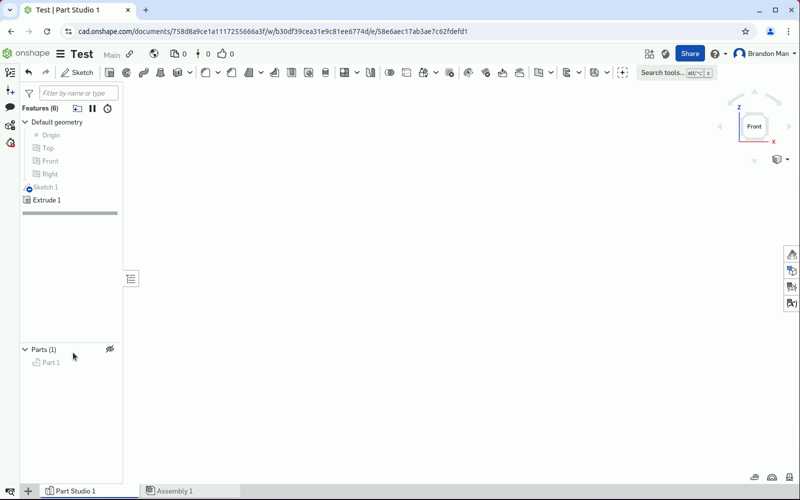
key(left)
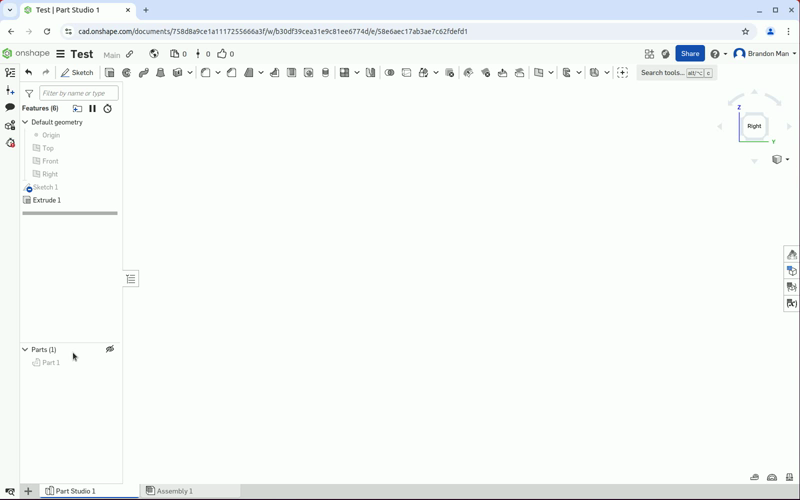
key_up(shift)
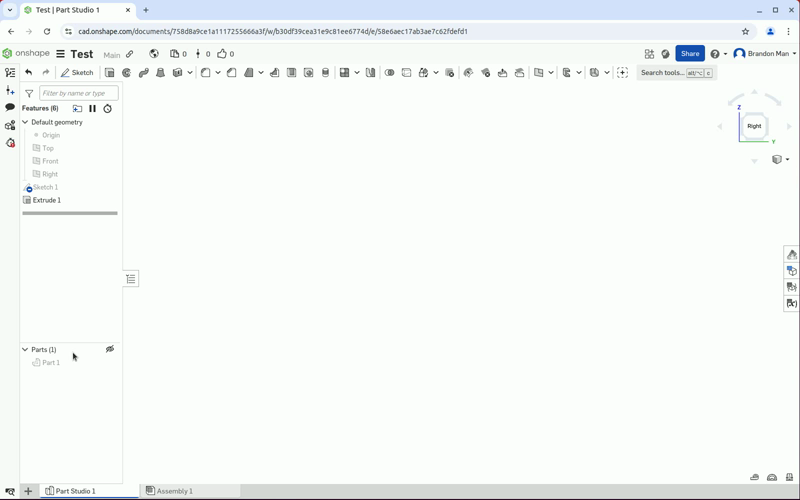
mouse_move(73, 352)
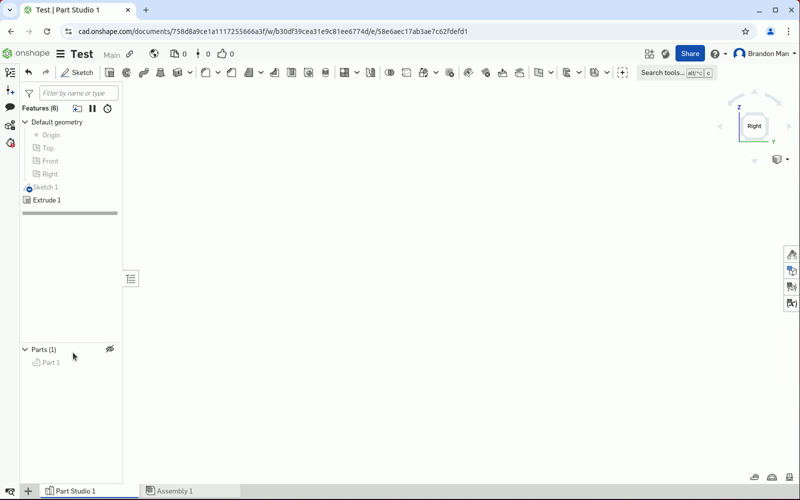
key(shift+y)
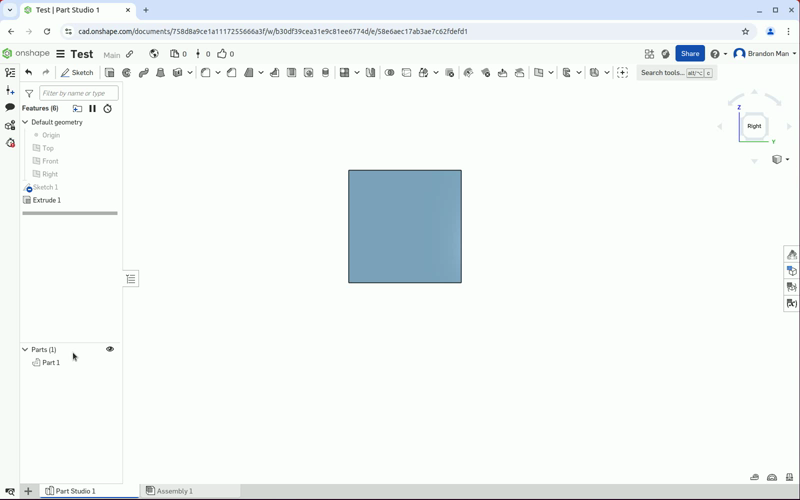
mouse_move(541, 75)
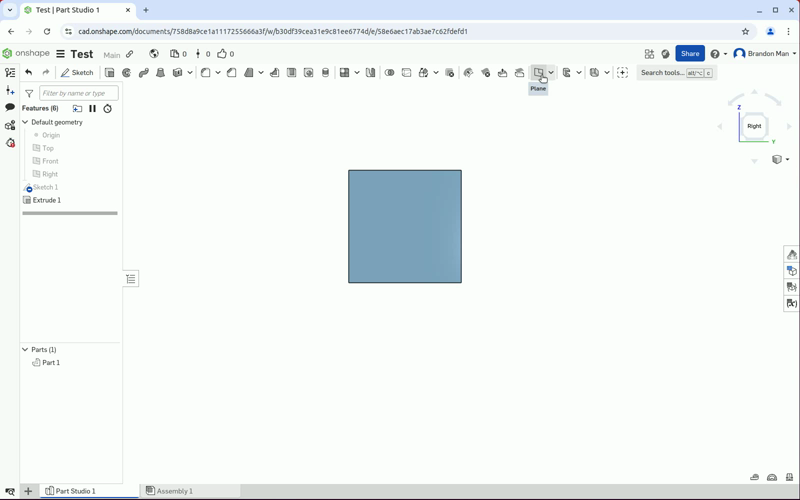
click(541, 75)
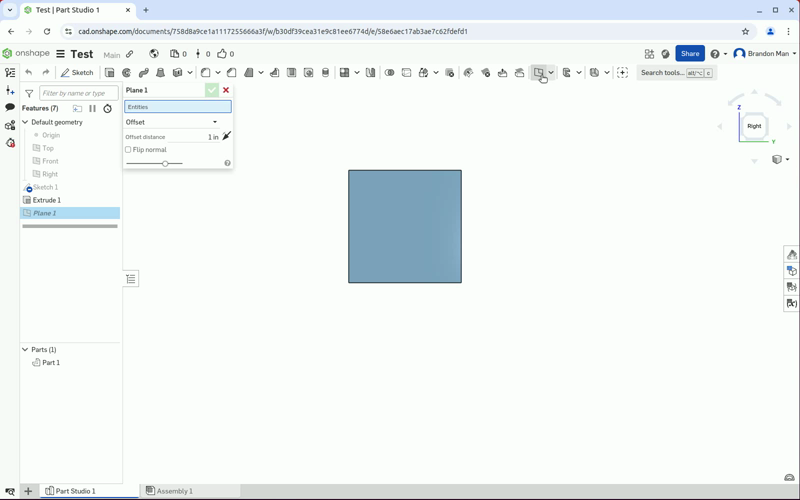
mouse_move(73, 176)
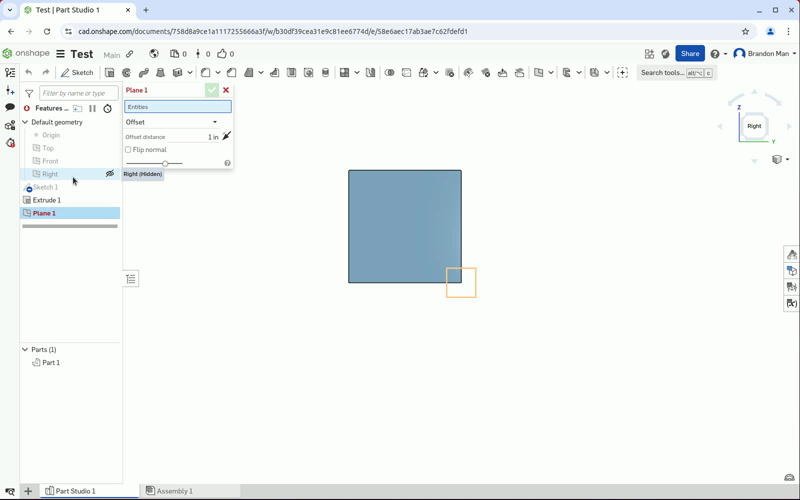
click(73, 176)
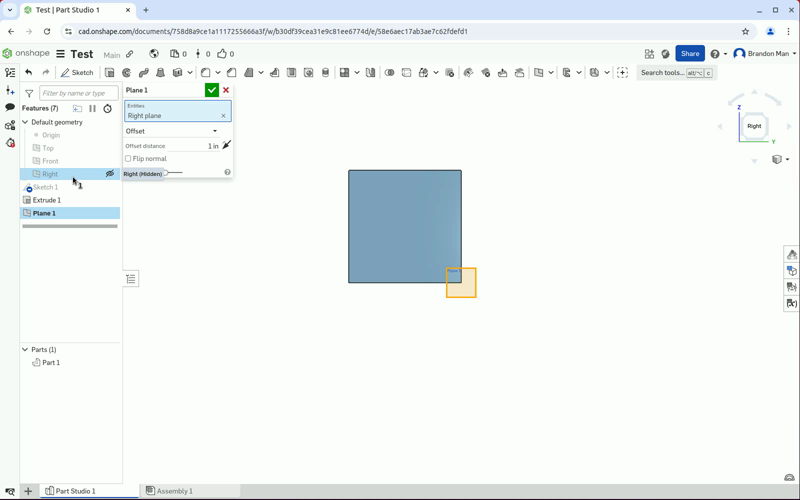
key(tab, 2)
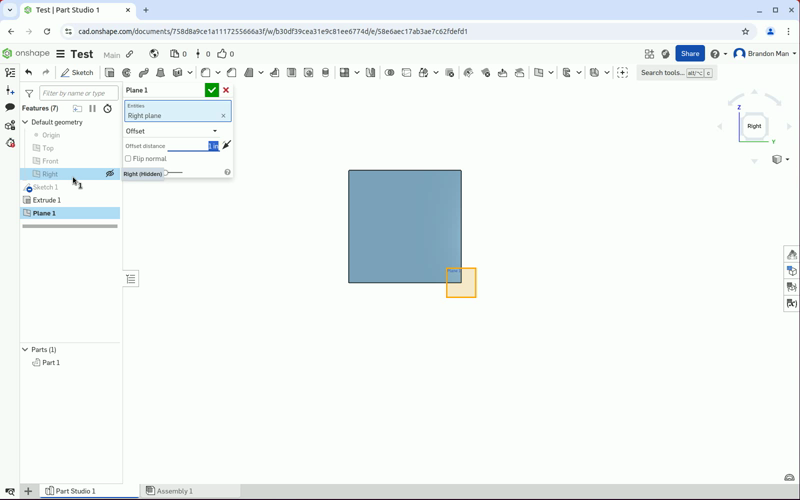
text(11.554)
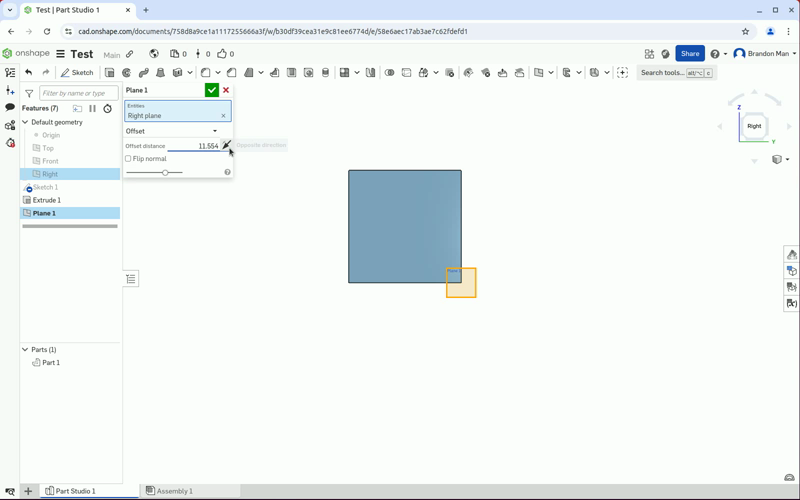
mouse_move(229, 147)
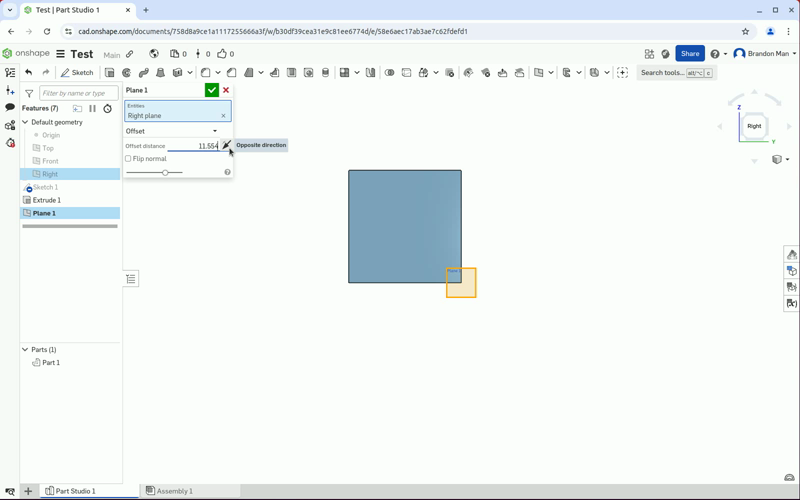
click(229, 147)
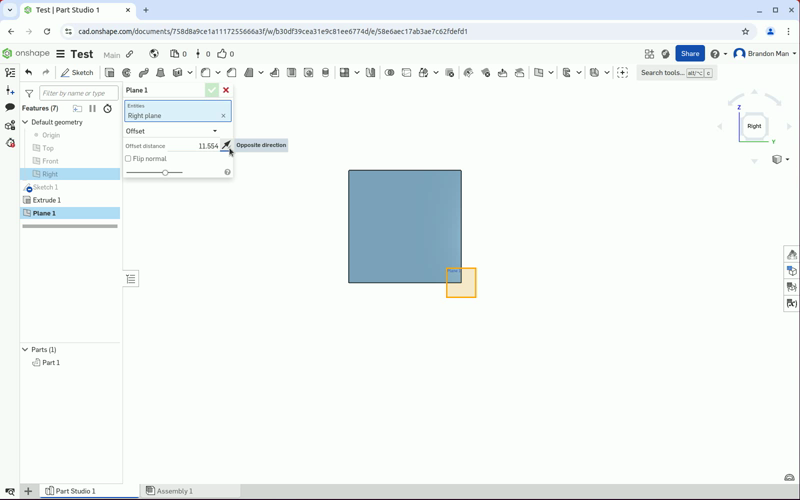
key(enter, 2)
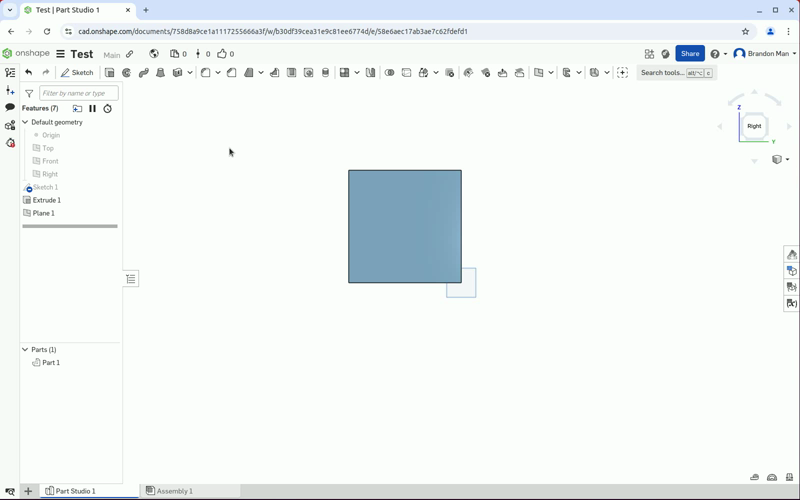
key(shift+s)
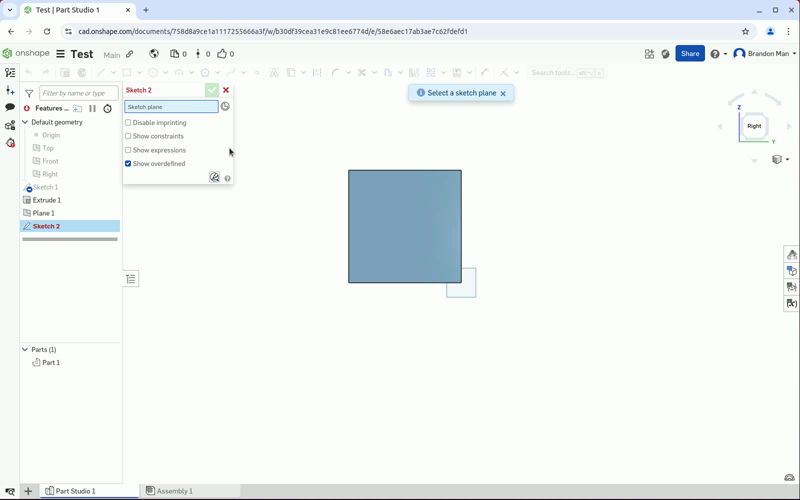
mouse_move(73, 215)
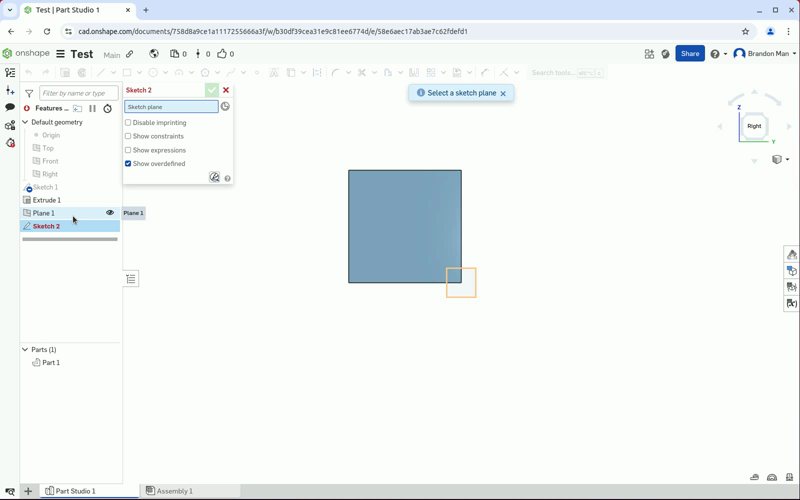
click(73, 215)
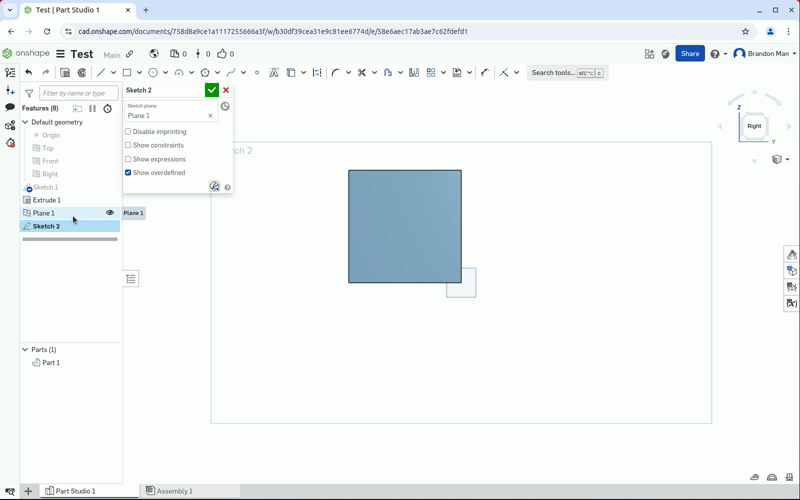
mouse_move(73, 352)
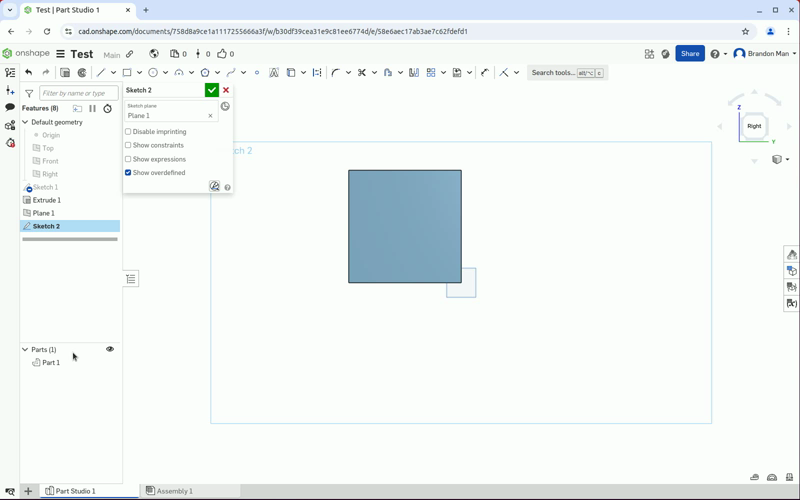
key(y)
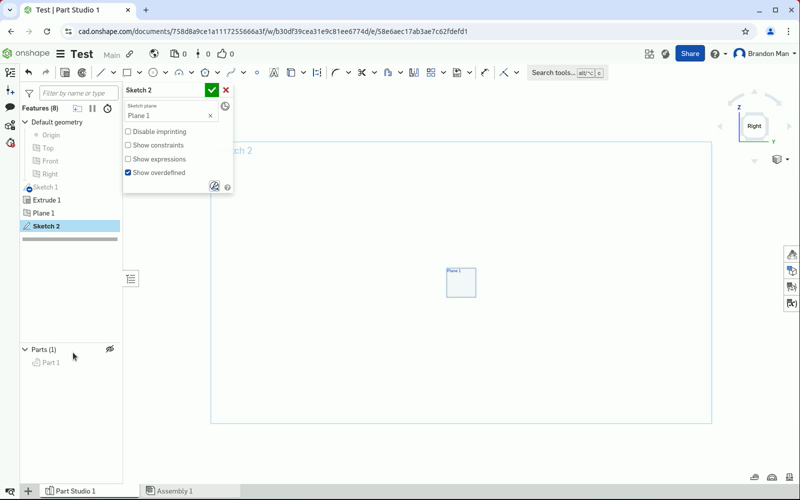
key(l)
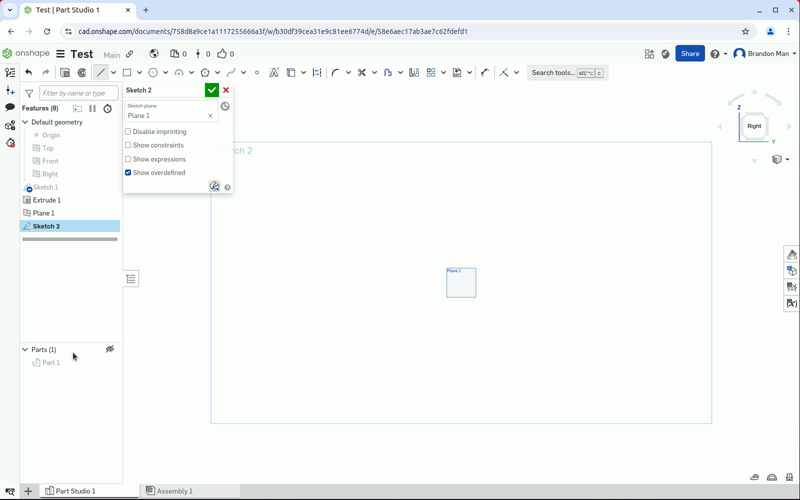
key_down(shift)
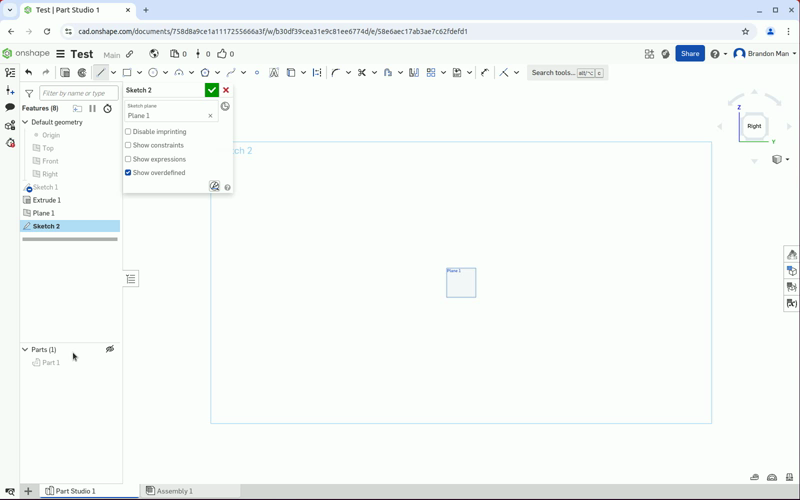
mouse_move(348, 282)
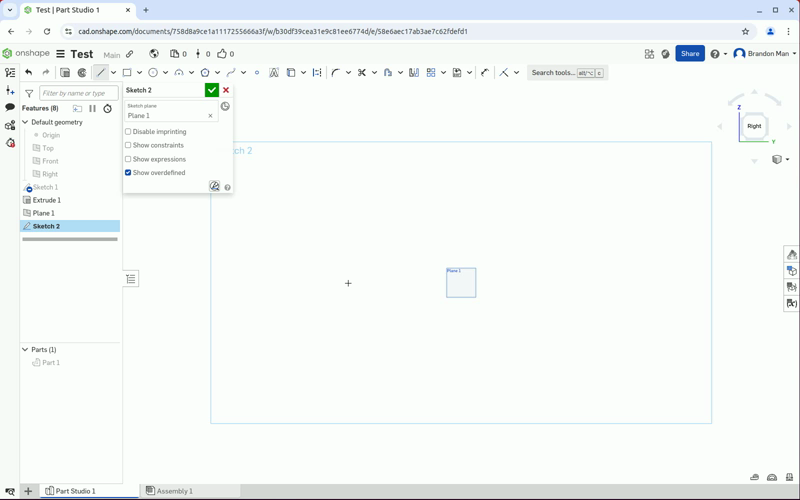
click(348, 282)
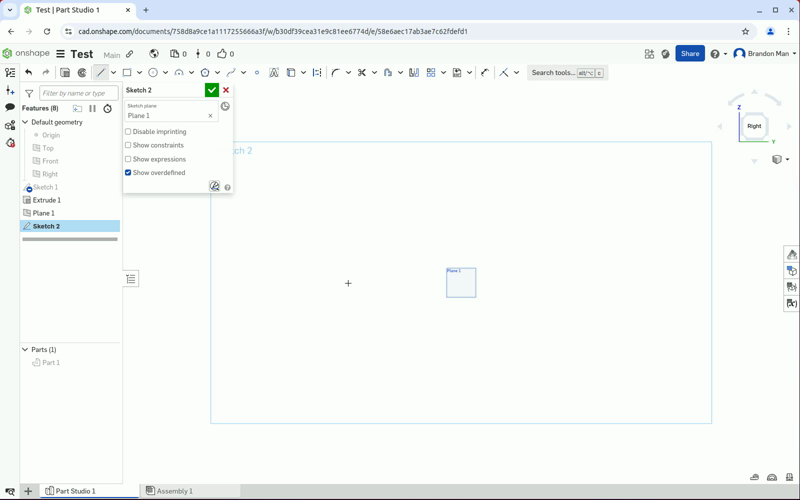
key_up(shift)
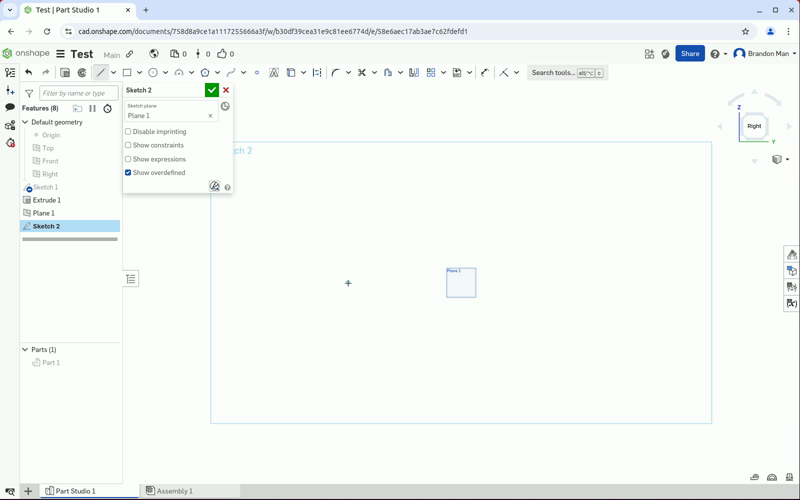
key_down(shift)
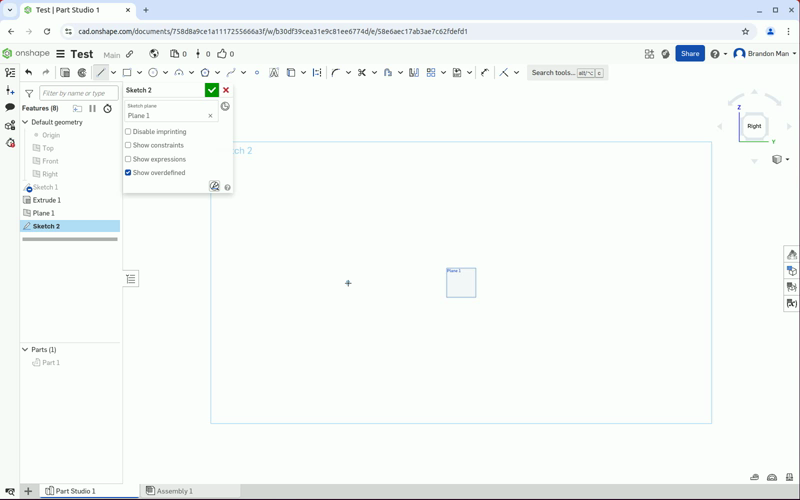
mouse_move(378, 282)
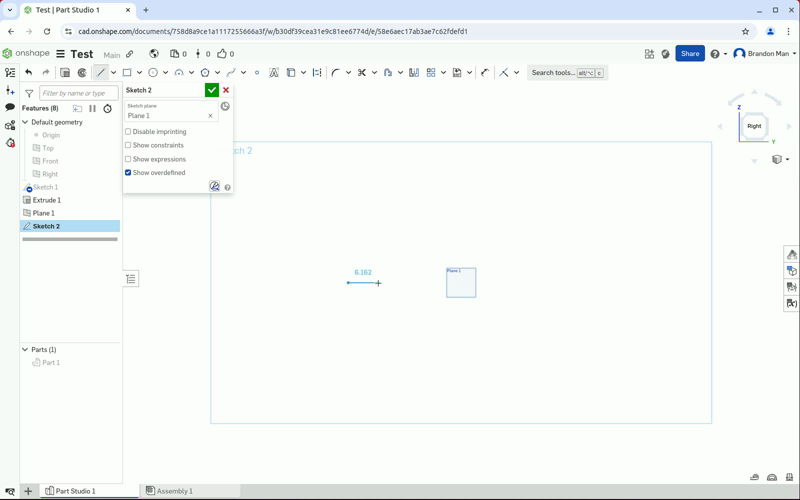
mouse_move(404, 282)
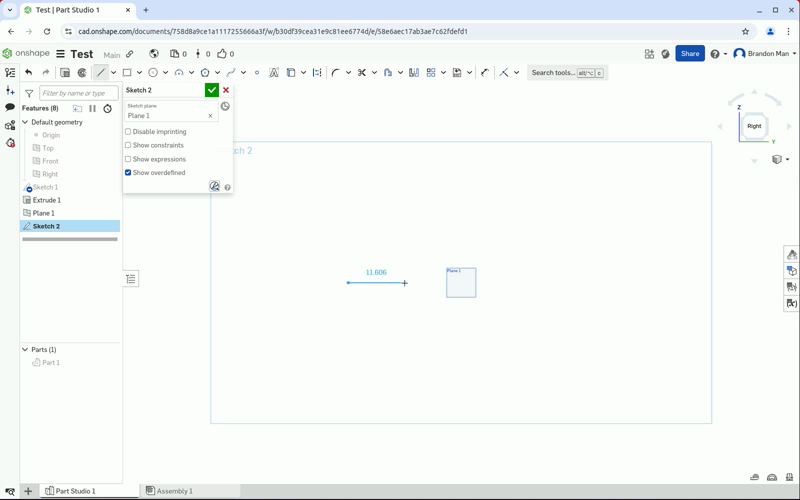
click(404, 282)
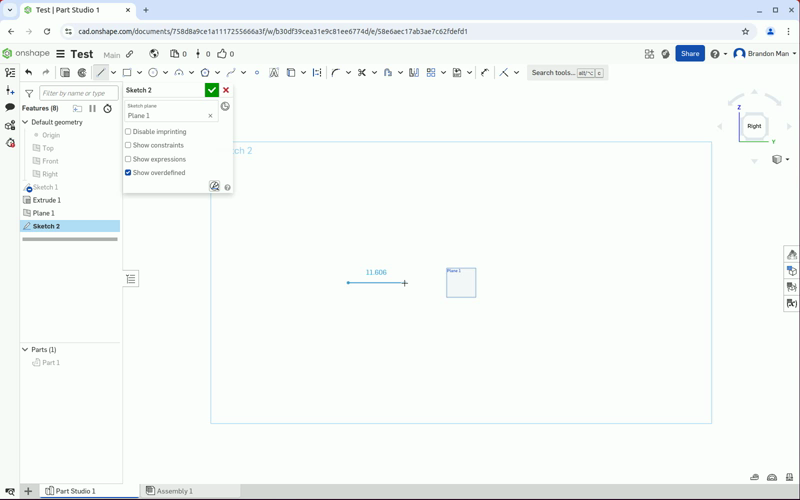
key_up(shift)
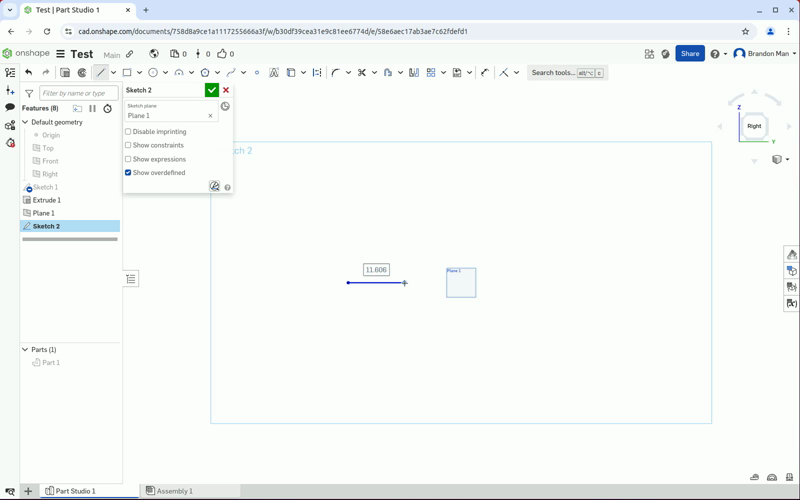
key_down(shift)
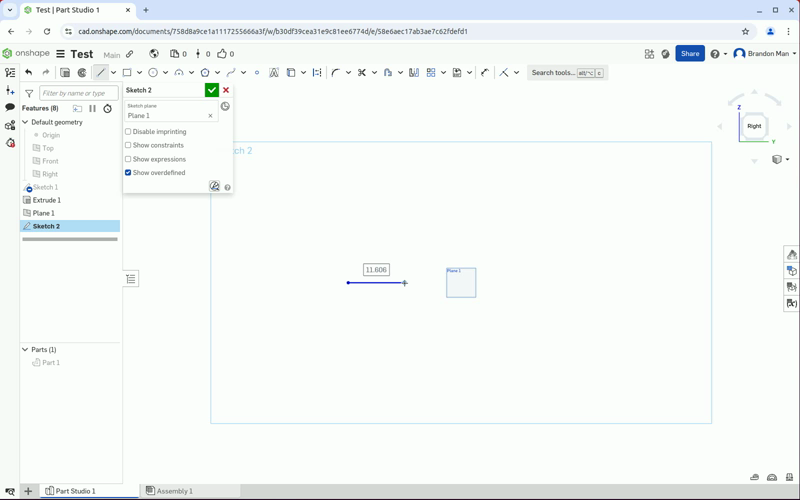
mouse_move(434, 282)
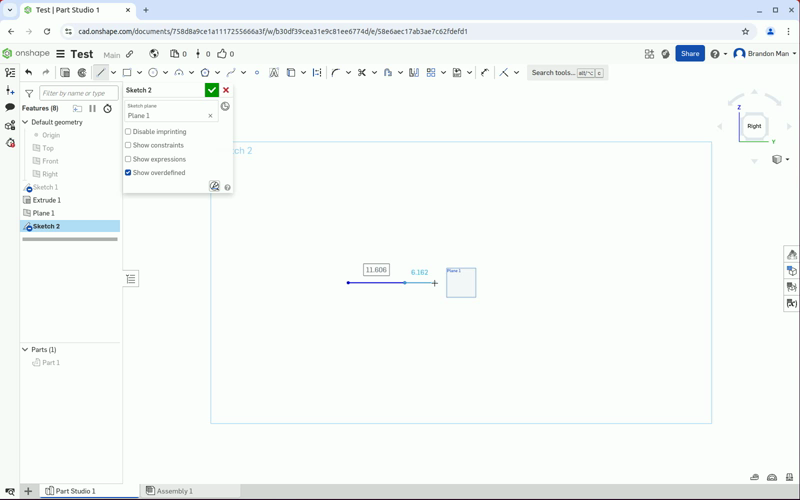
mouse_move(404, 226)
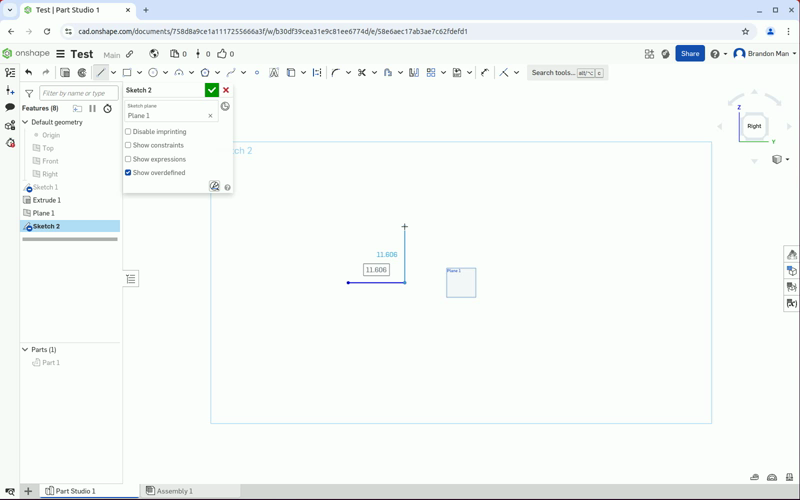
click(404, 226)
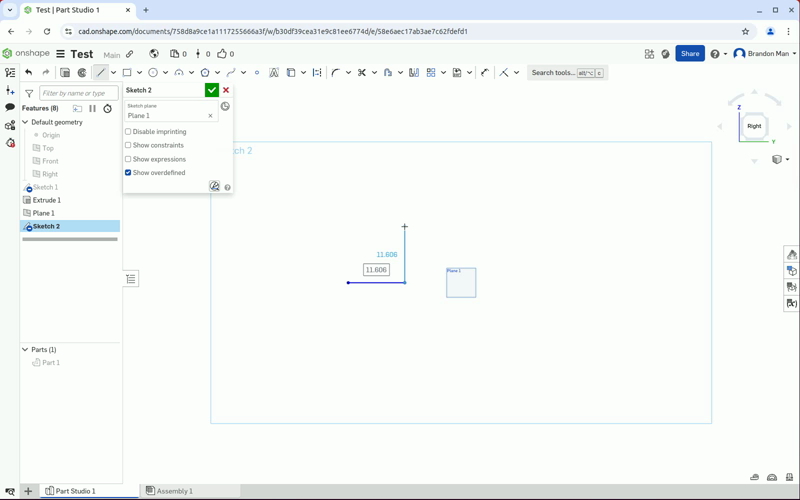
key_up(shift)
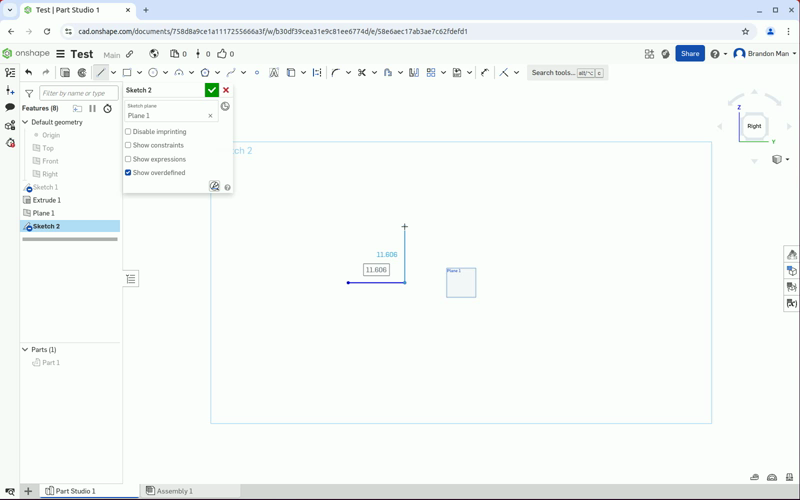
key_down(shift)
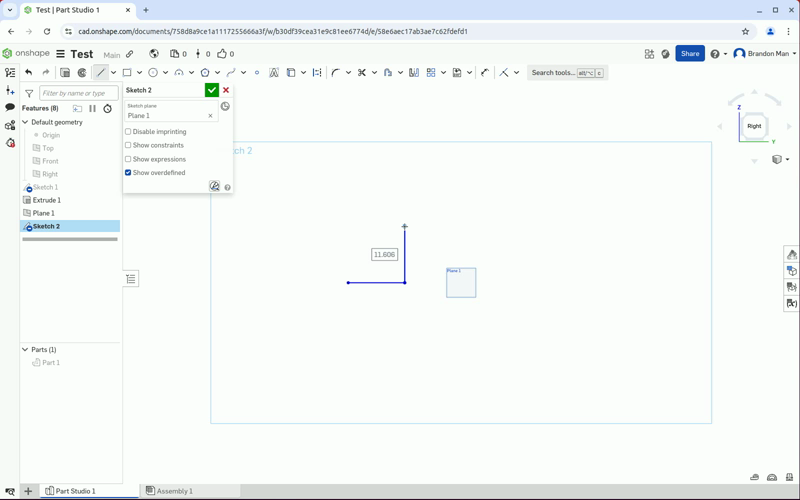
mouse_move(434, 226)
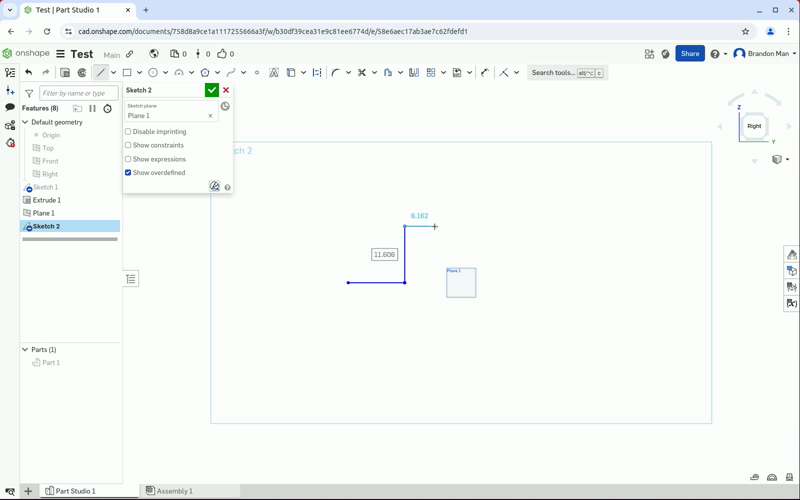
mouse_move(348, 226)
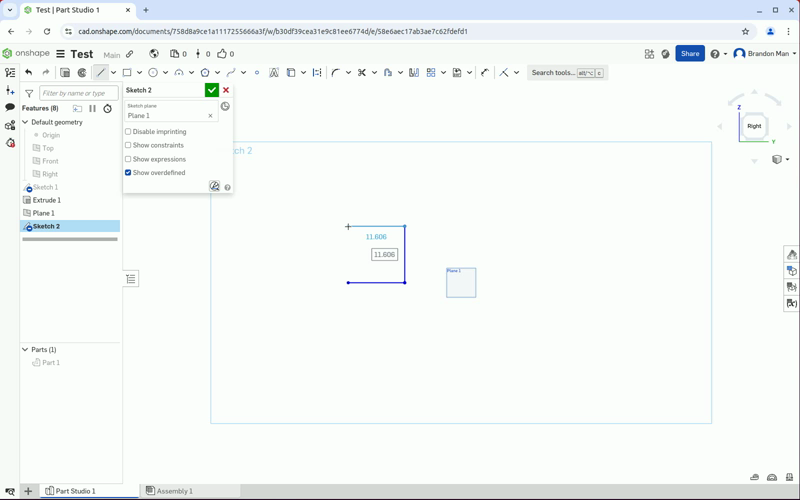
click(348, 226)
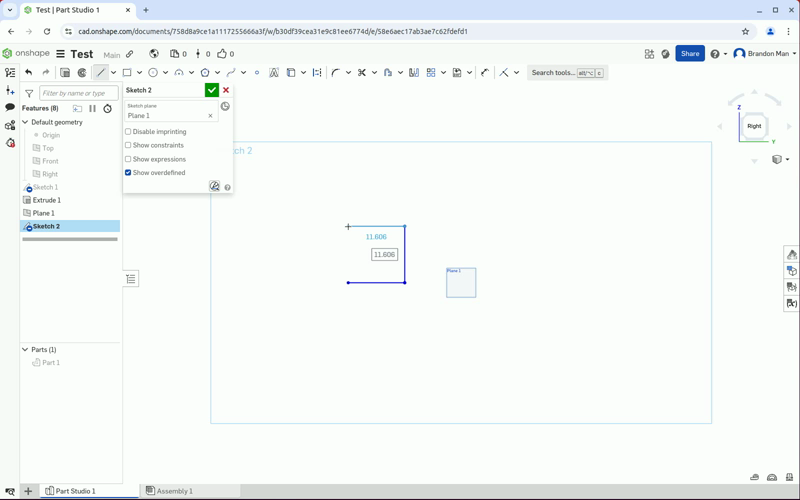
key_up(shift)
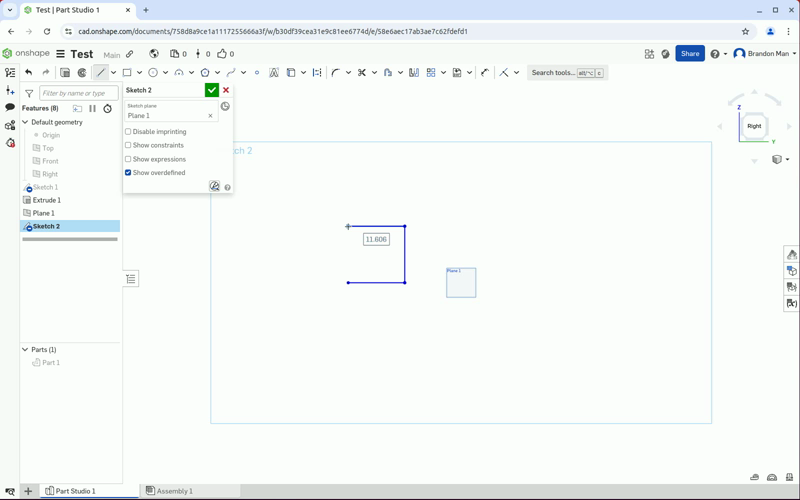
mouse_move(378, 226)
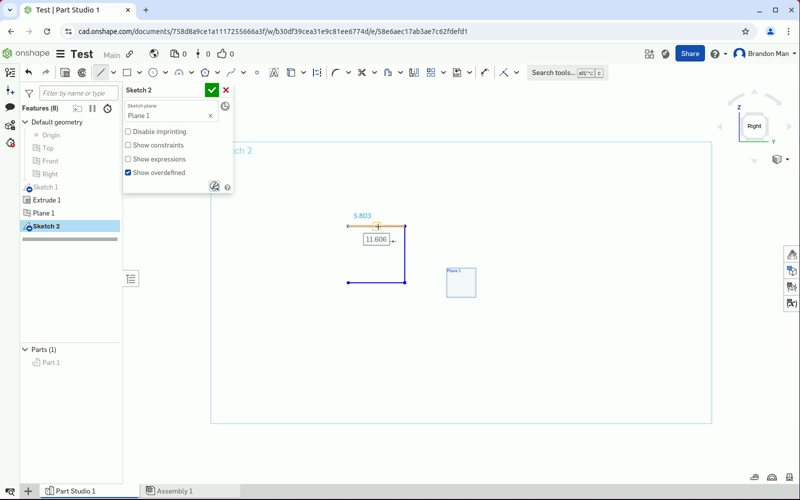
key_down(shift)
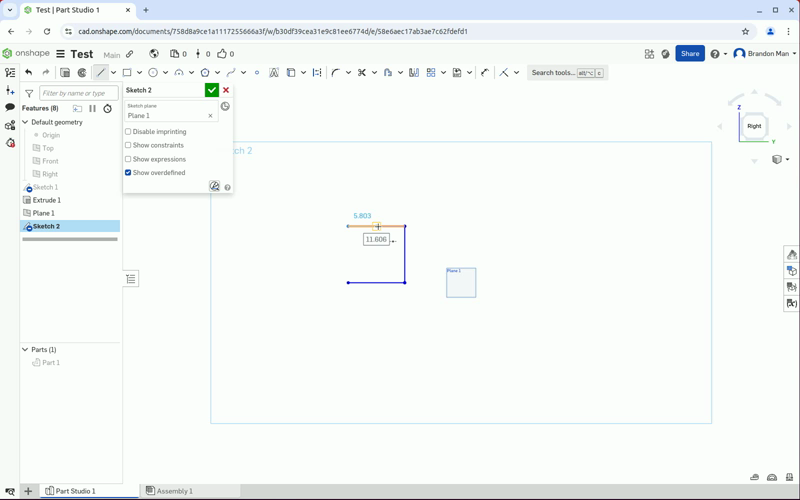
mouse_move(348, 282)
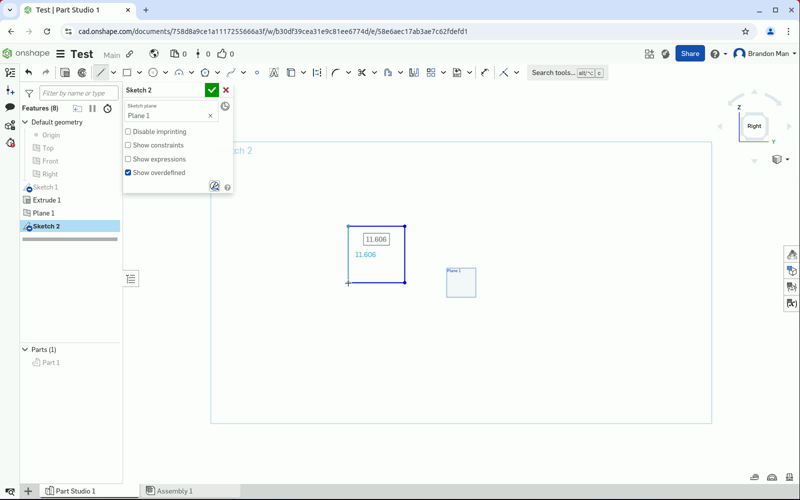
key_up(shift)
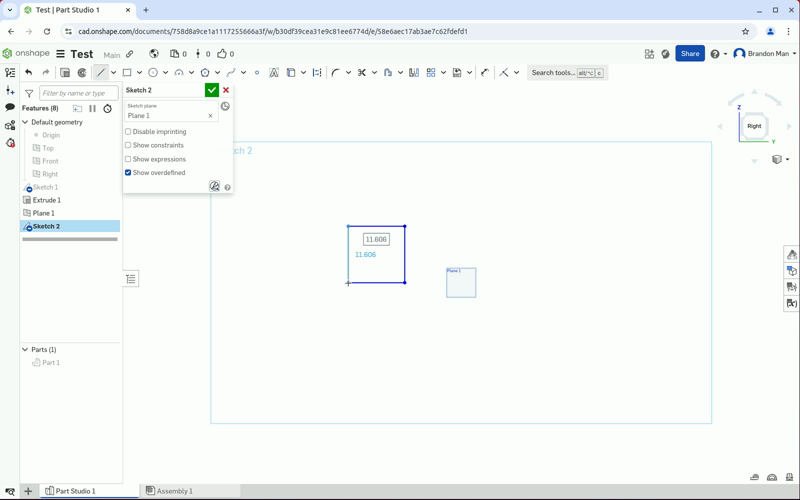
click(348, 282)
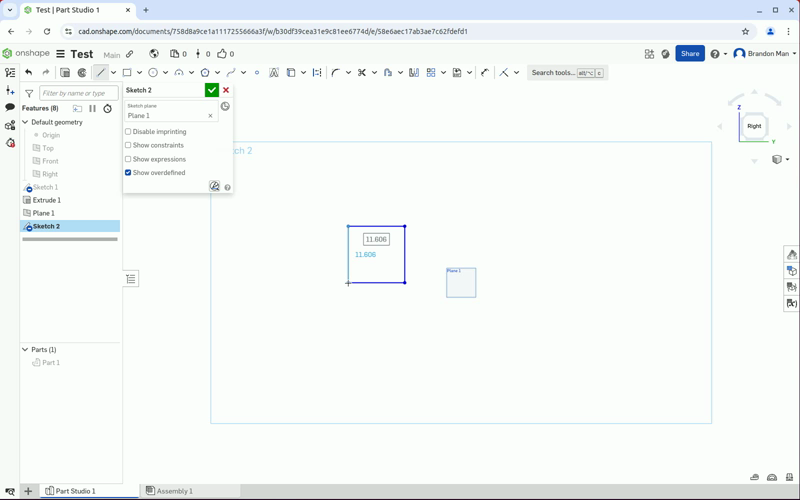
key(esc)
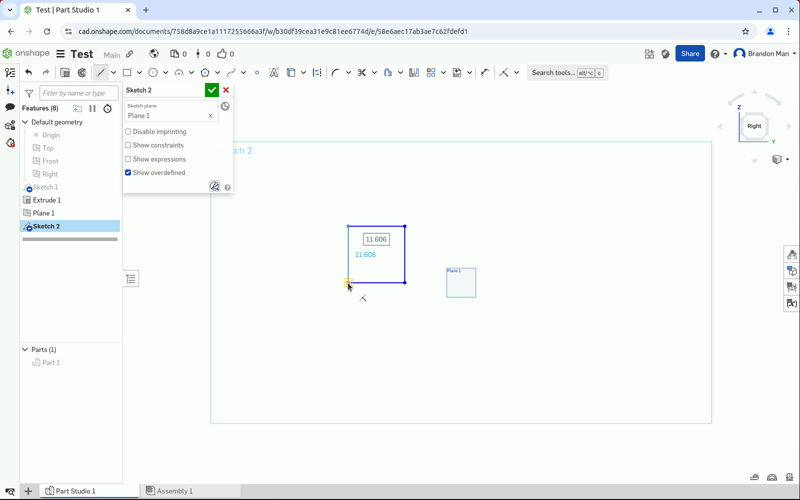
mouse_move(385, 246)
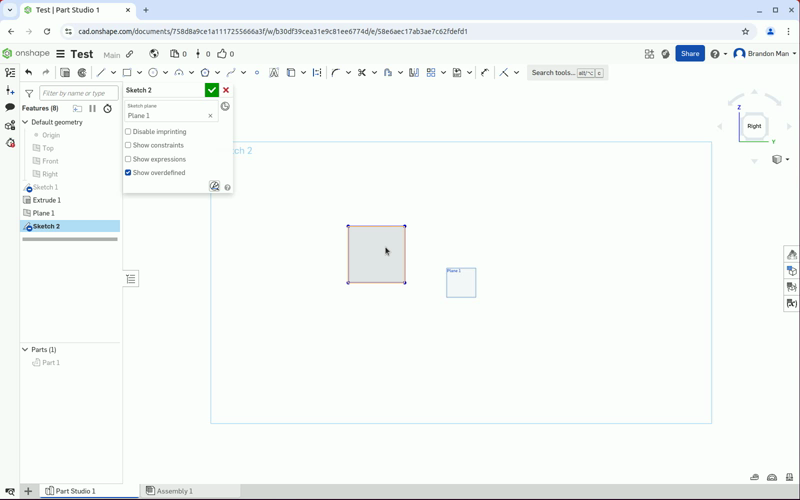
click(385, 246)
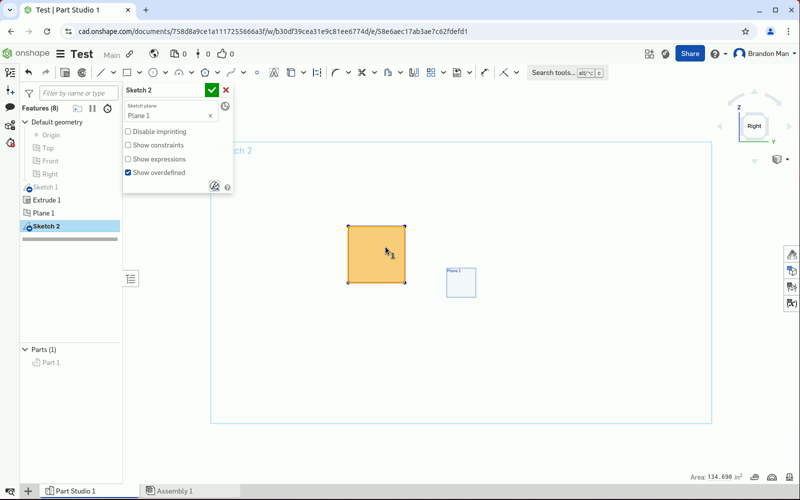
mouse_move(73, 352)
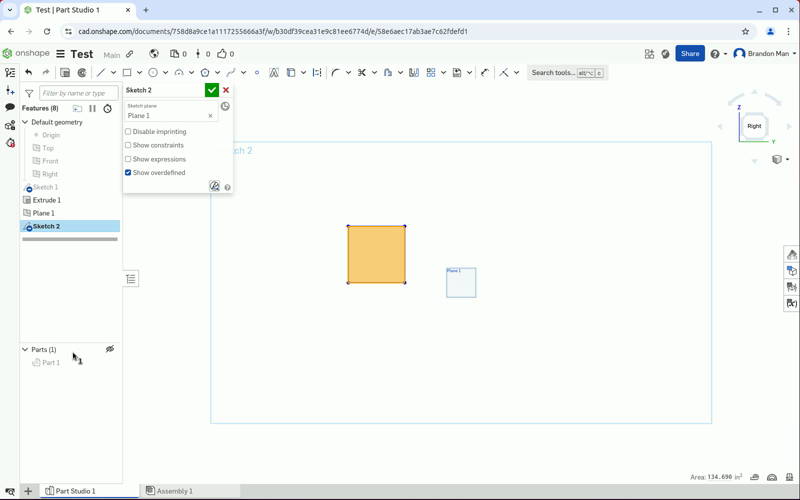
key(shift+y)
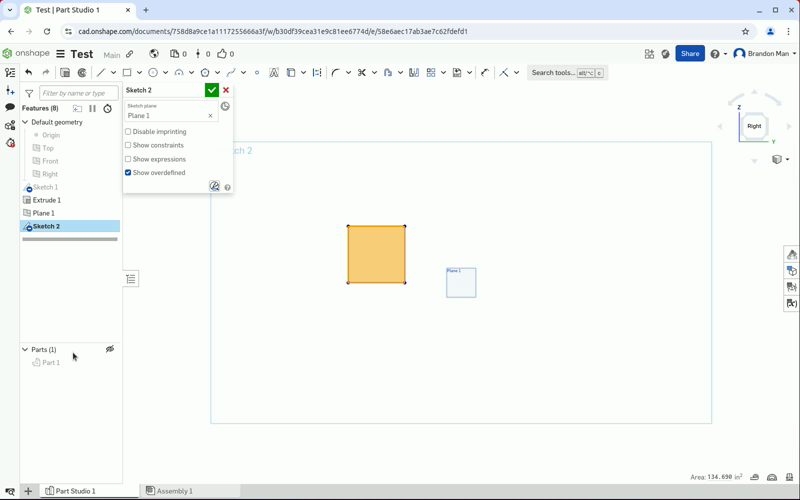
key(shift+e)
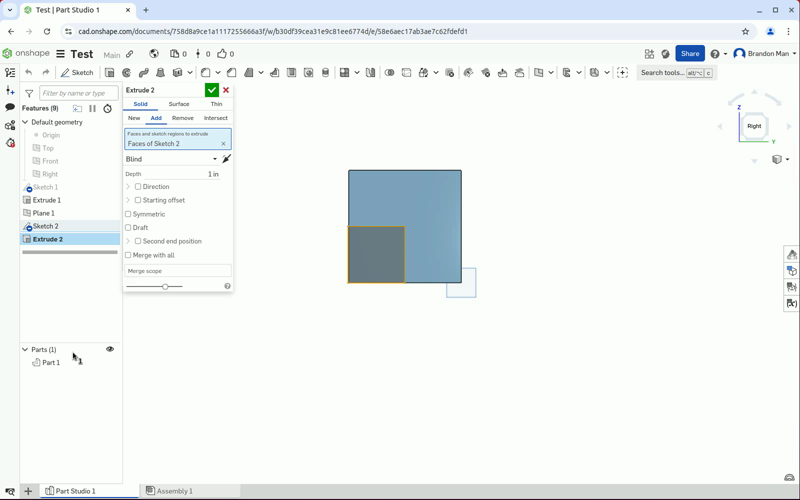
mouse_move(143, 106)
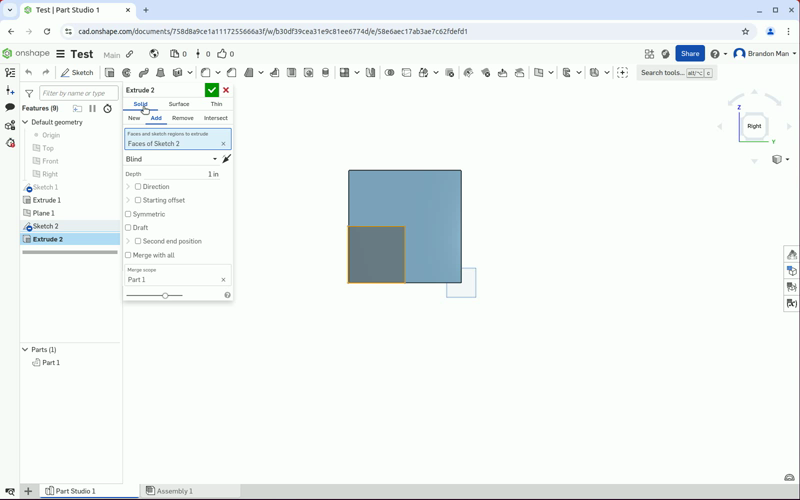
click(143, 106)
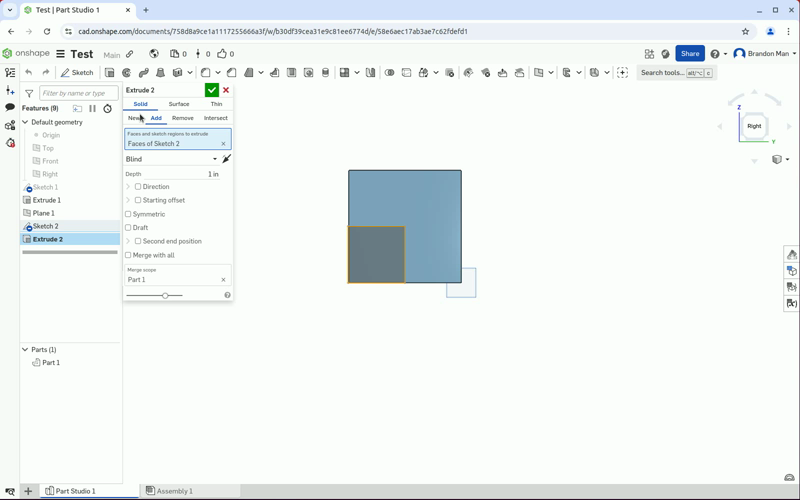
mouse_move(137, 120)
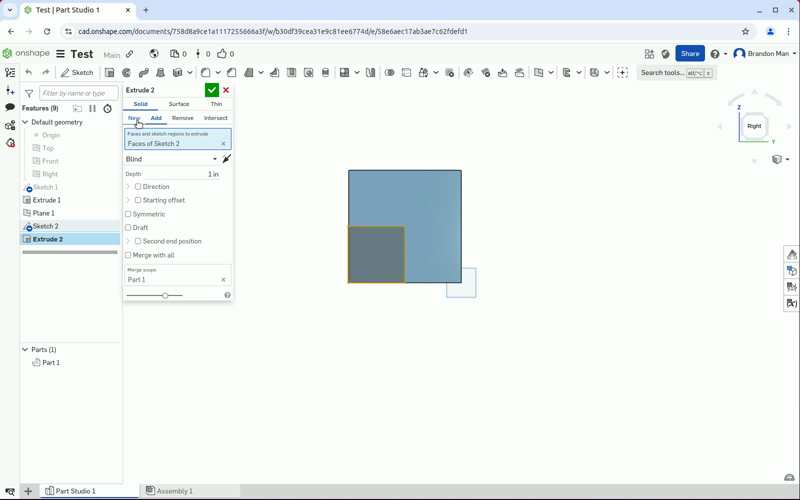
click(137, 120)
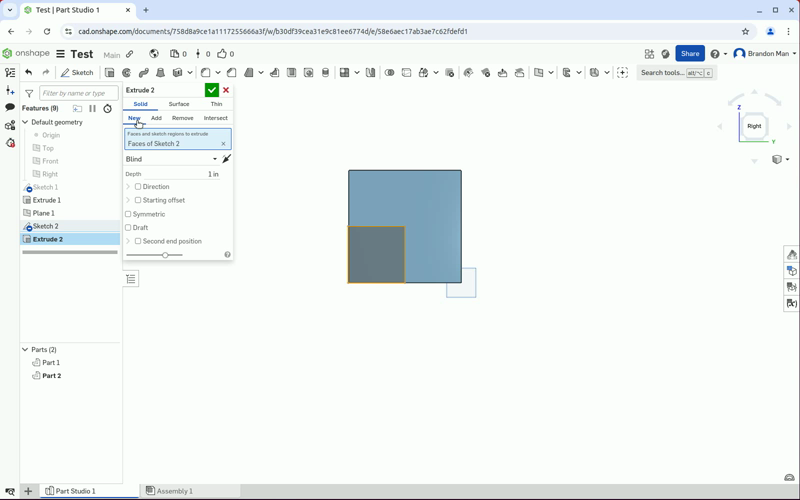
key(tab, 4)
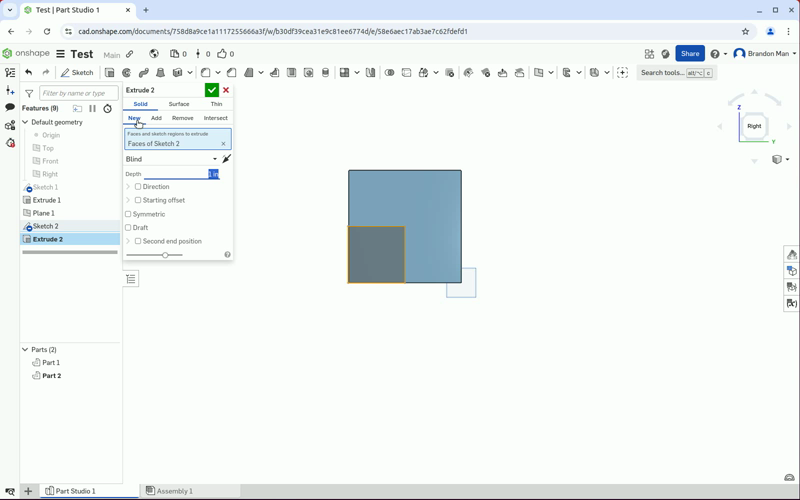
text(11.554)
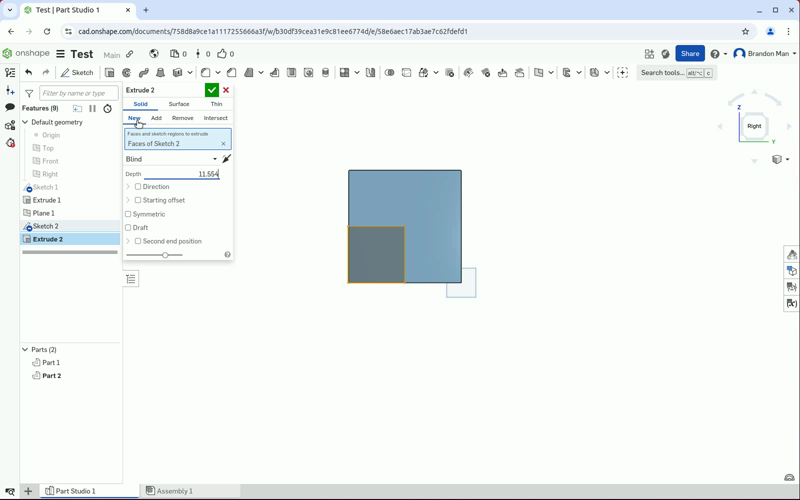
key(enter)
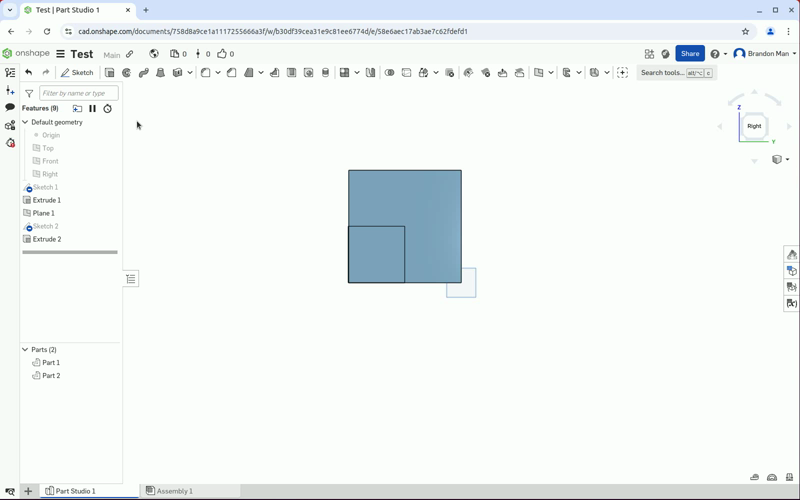
key(shift+h)
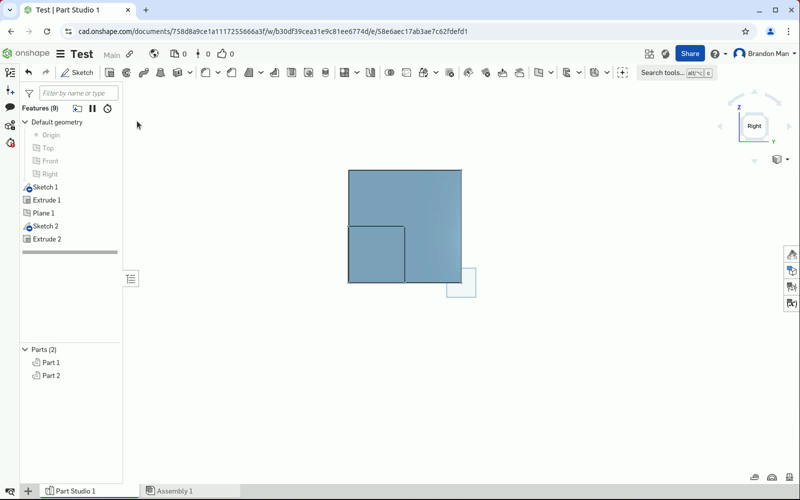
key(shift+h)
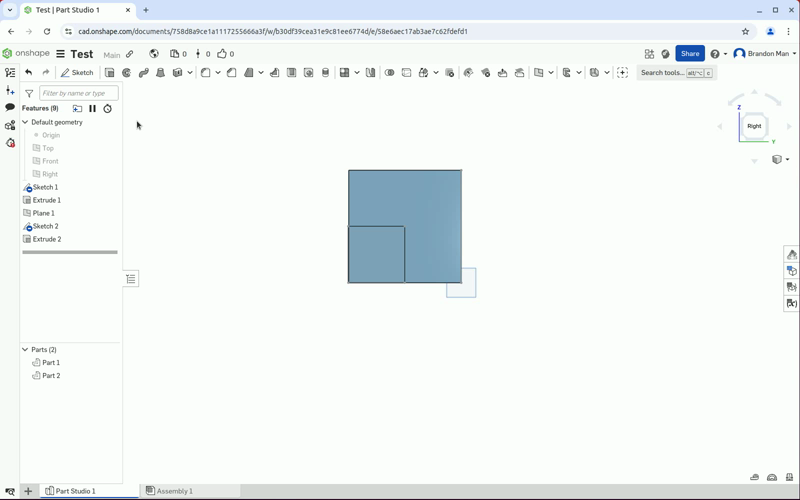
key(shift+7)
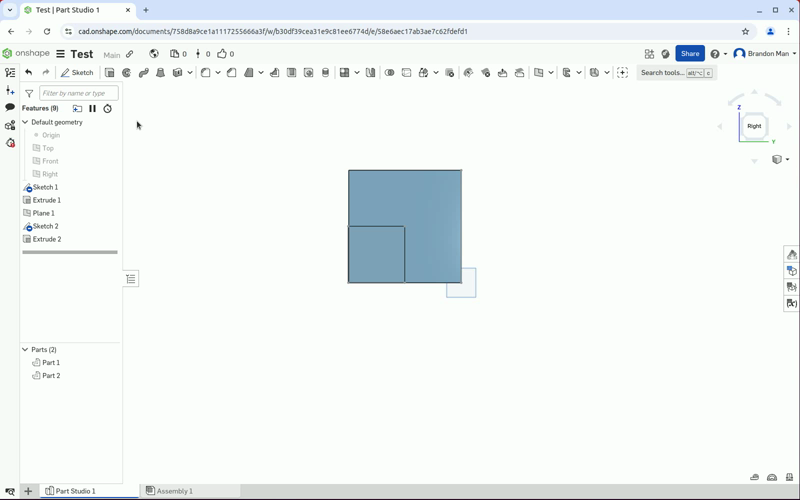
key(right, 2)
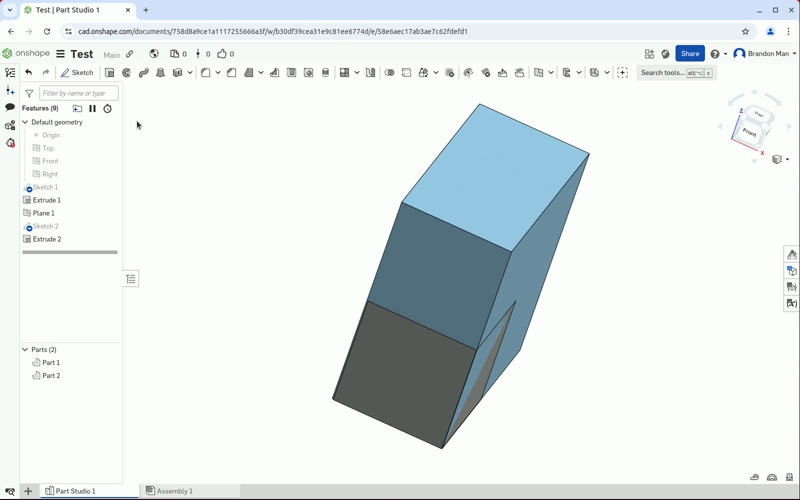
key(down, 2)
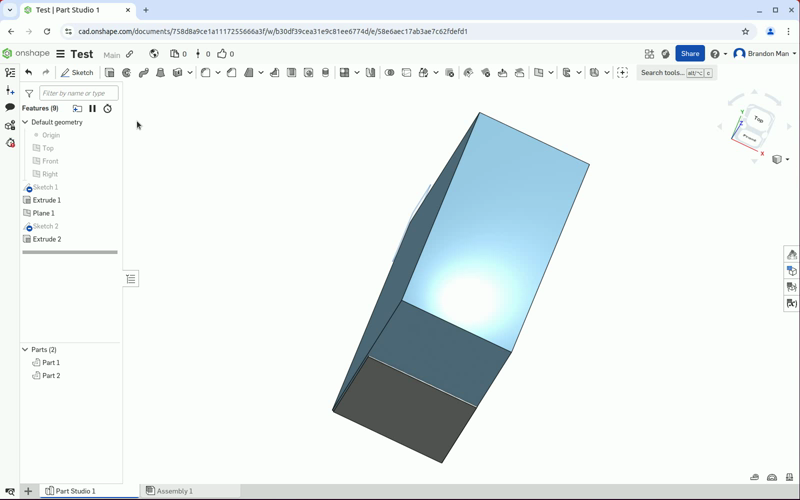
key(up, 2)
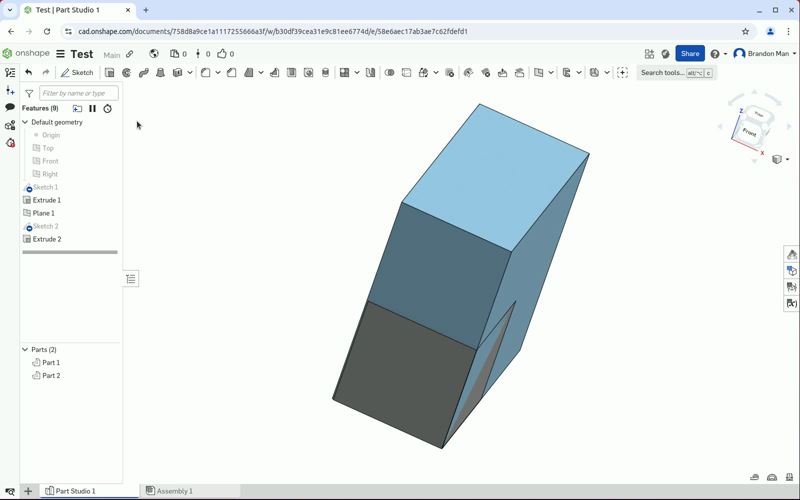
key(left, 2)
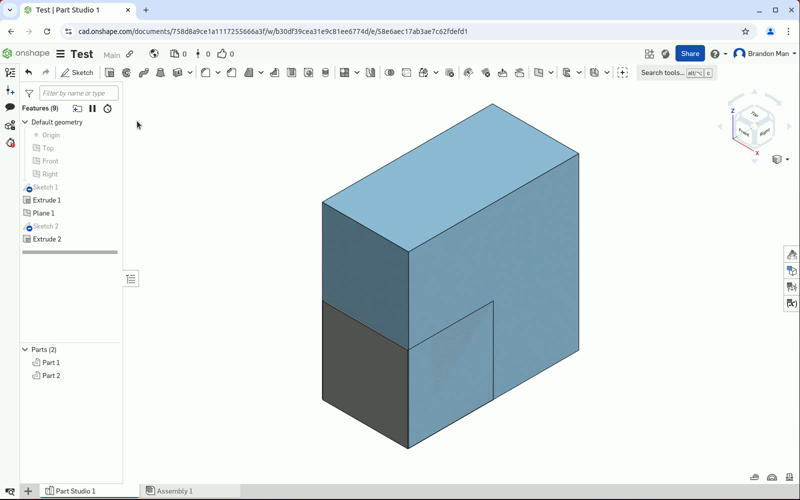
mouse_move(73, 189)
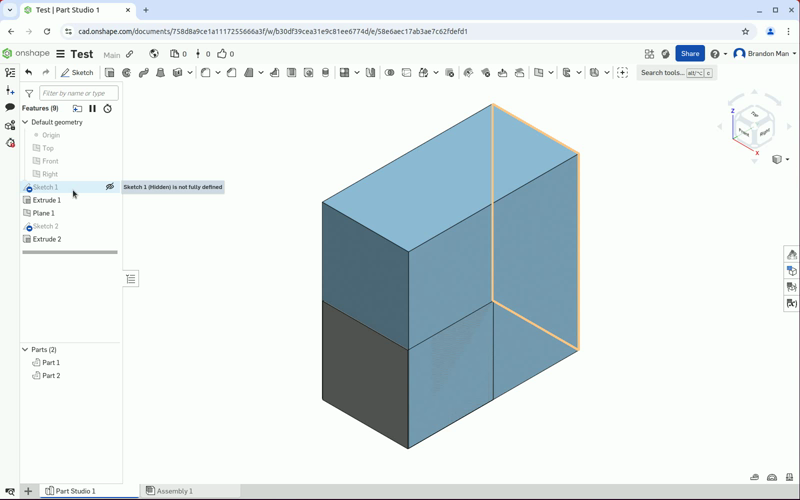
click(73, 189)